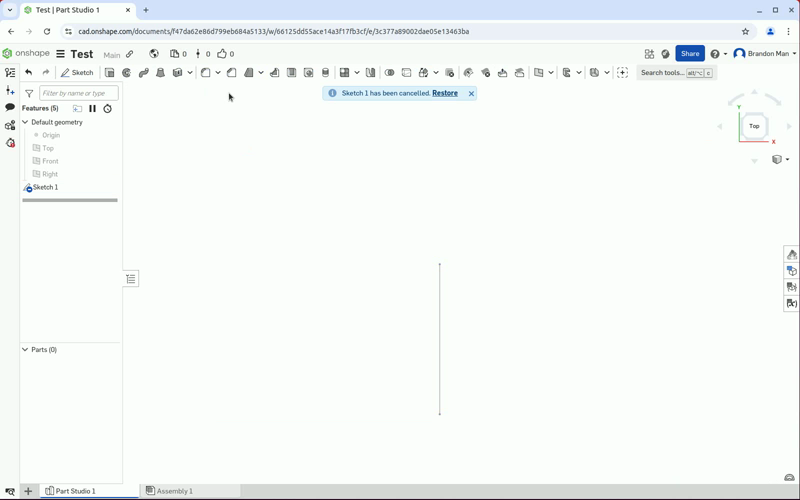
key(shift+h)
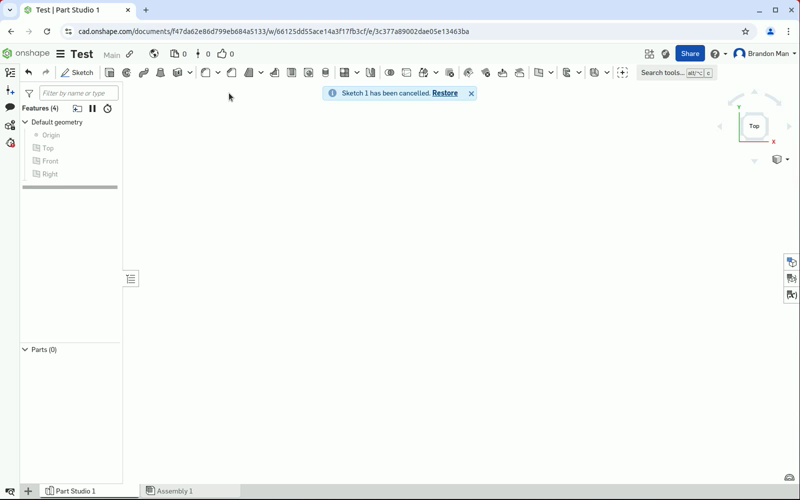
mouse_move(73, 352)
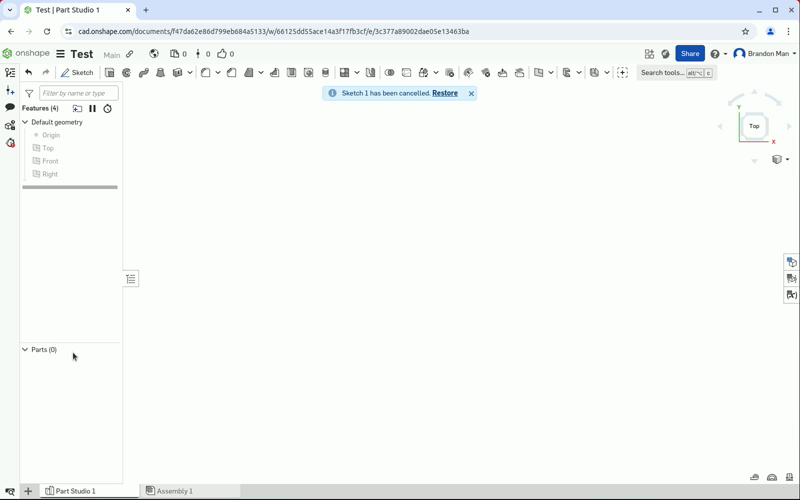
key(y)
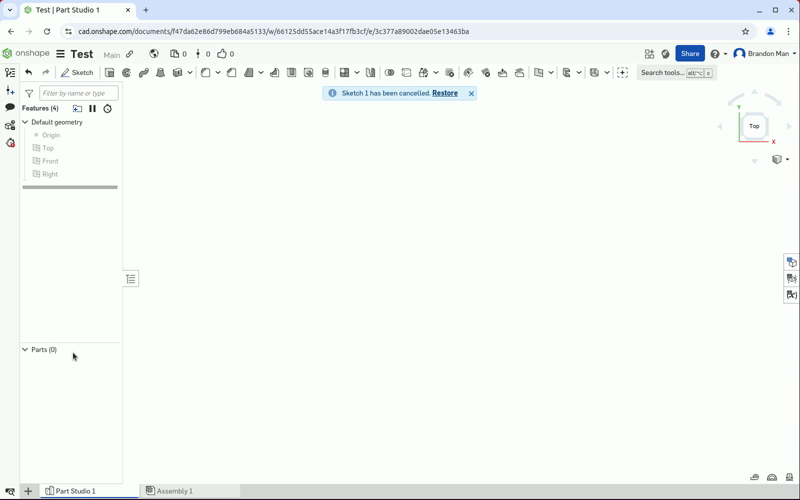
key(shift+p)
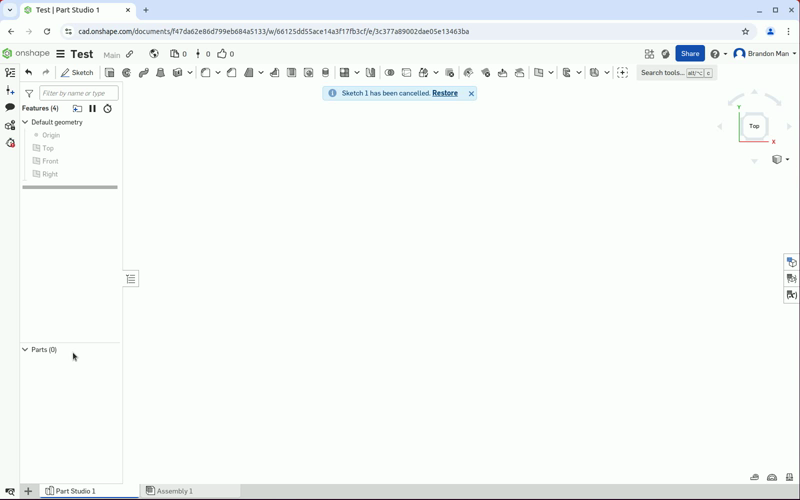
key(space)
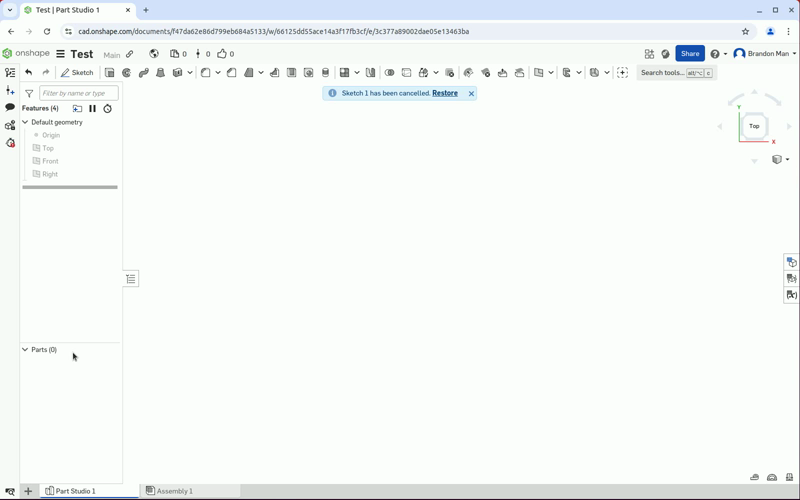
key_down(shift)
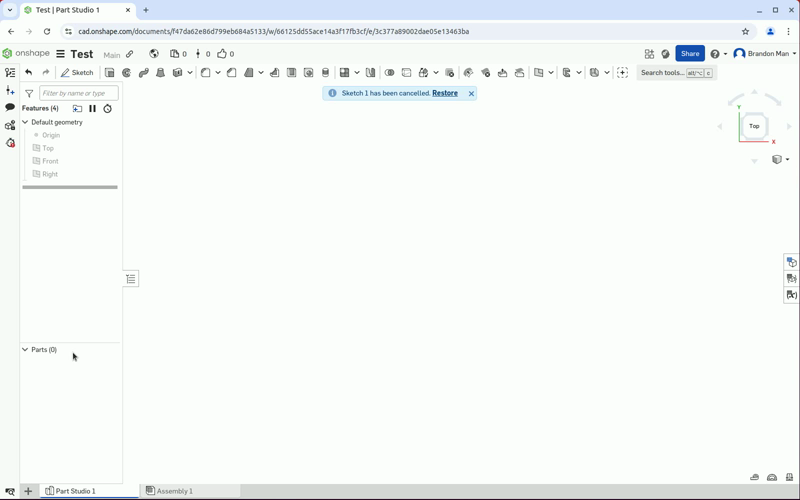
key(up)
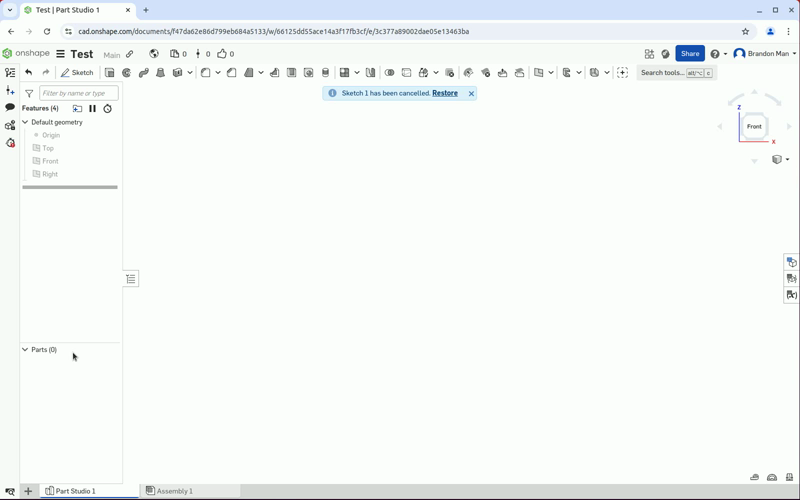
key_up(shift)
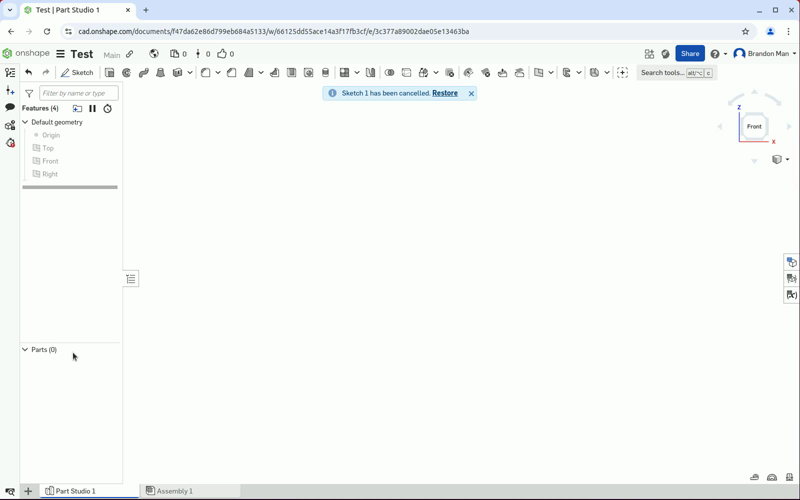
mouse_move(73, 352)
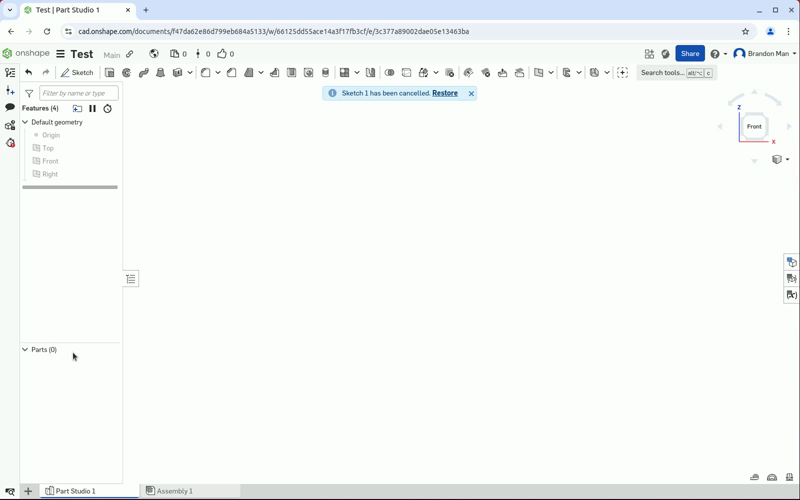
key(shift+y)
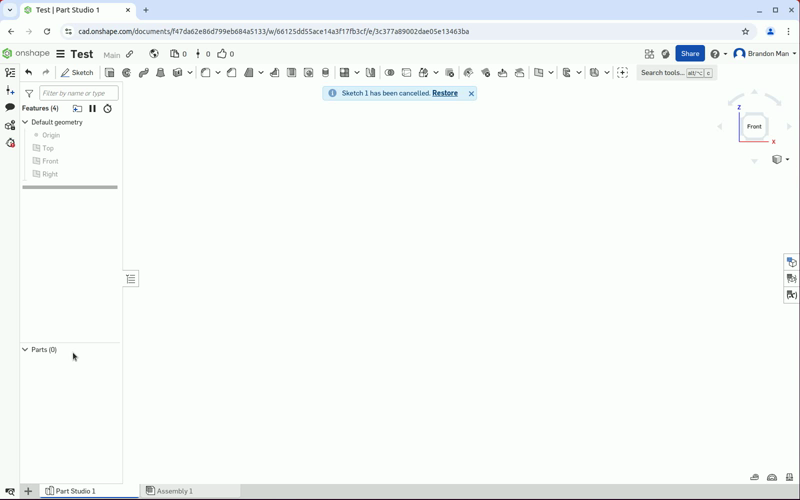
key(shift+s)
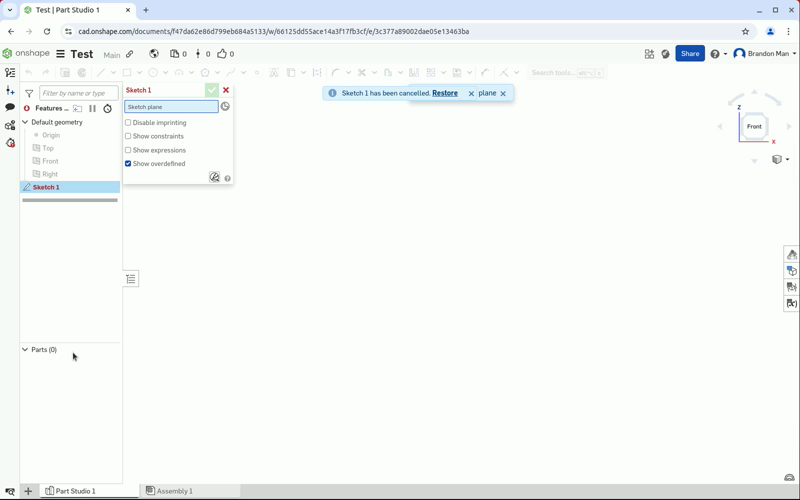
mouse_move(73, 163)
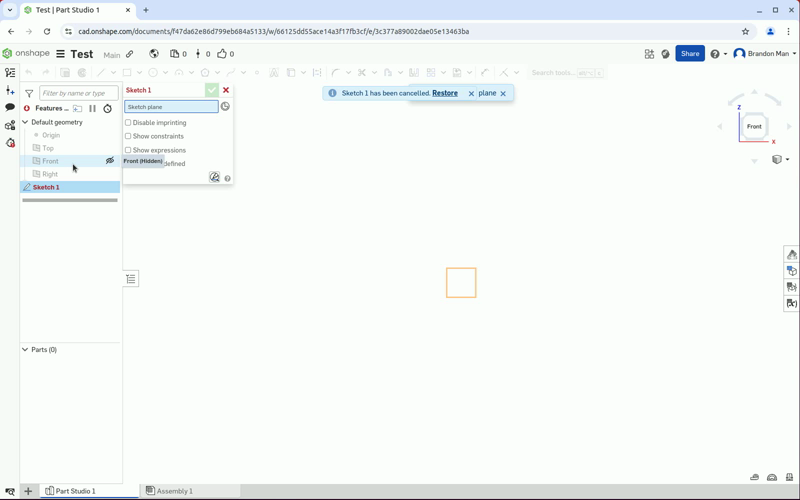
click(73, 163)
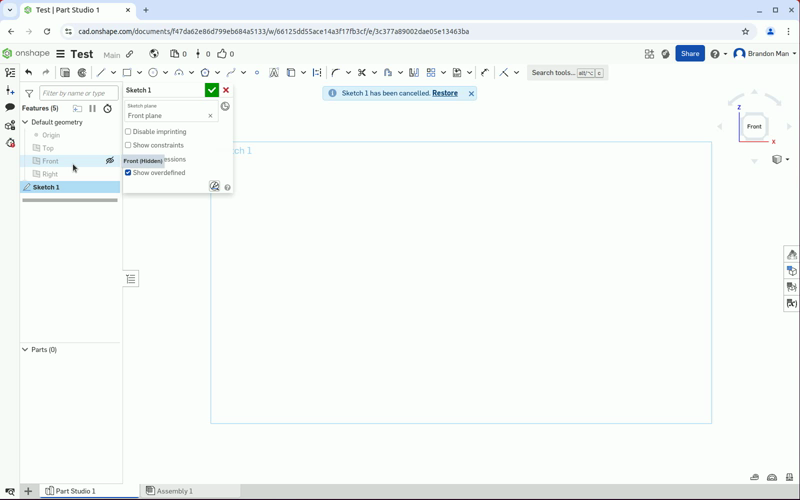
mouse_move(73, 352)
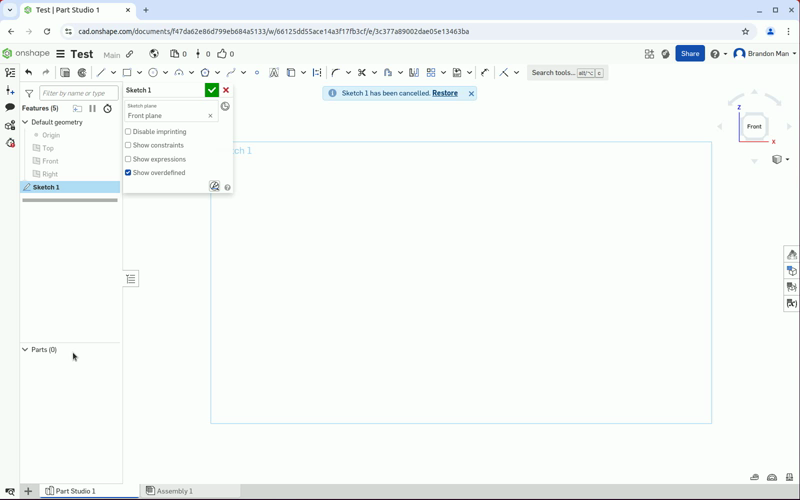
key(y)
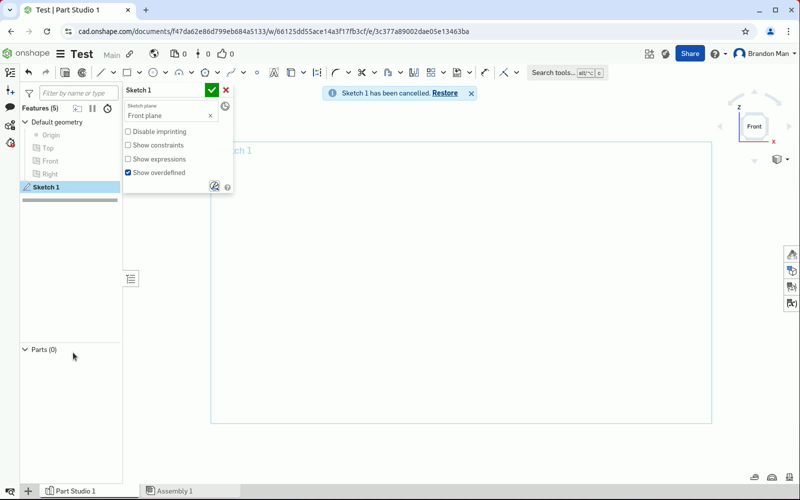
key(l)
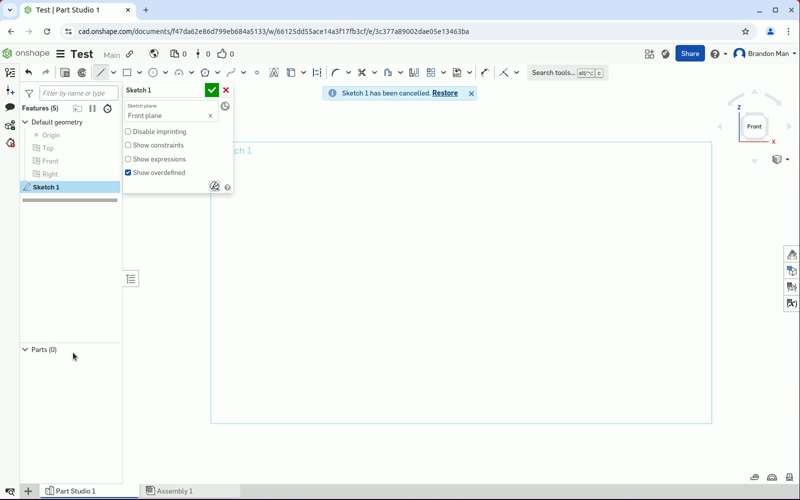
key_down(shift)
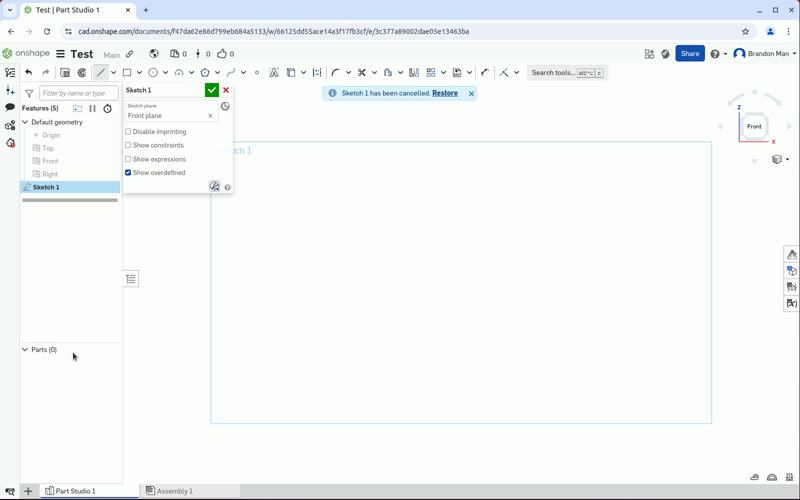
mouse_move(460, 282)
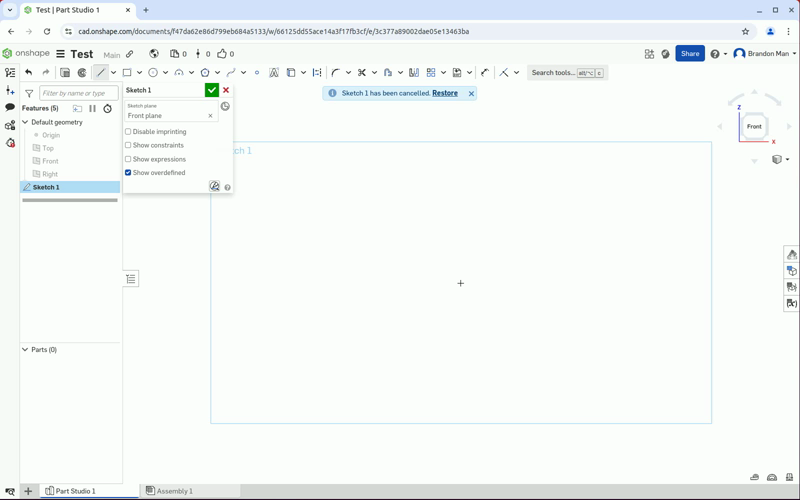
click(460, 282)
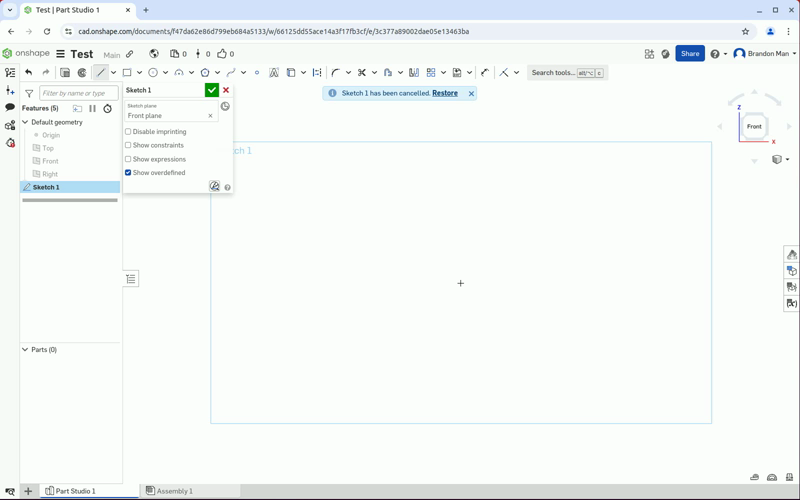
key_up(shift)
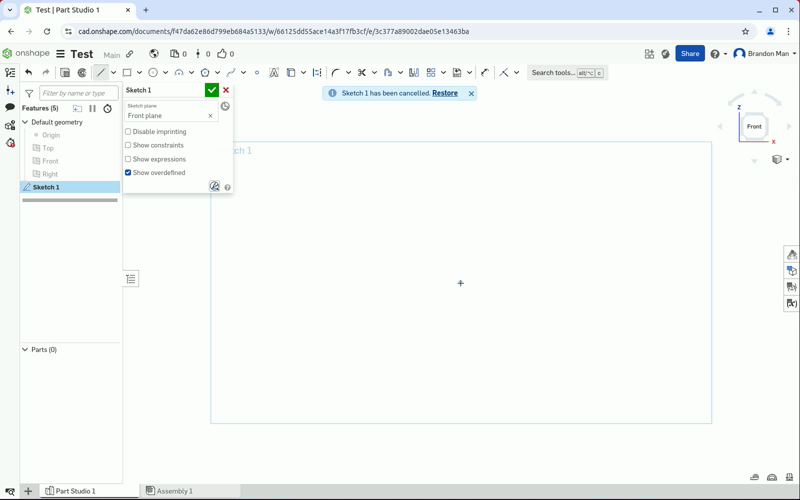
key_down(shift)
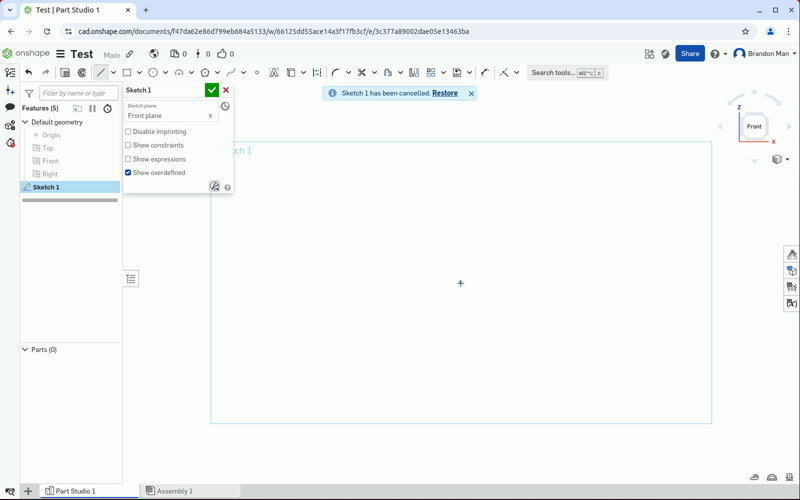
mouse_move(573, 282)
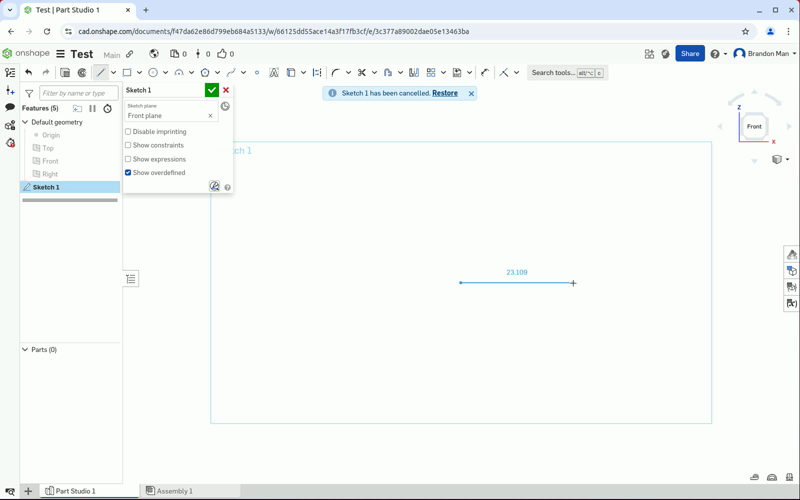
click(573, 282)
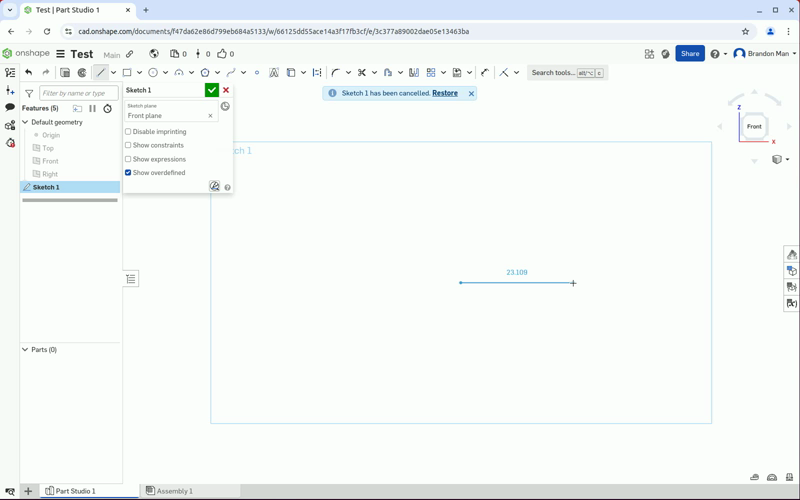
key_up(shift)
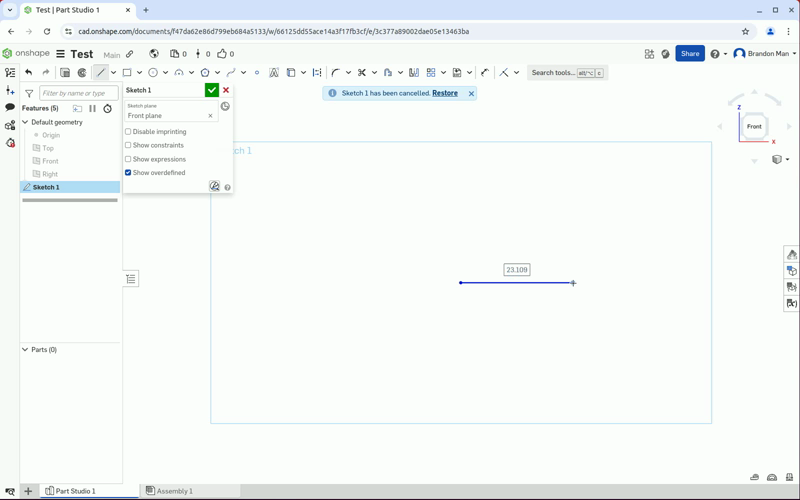
key_down(shift)
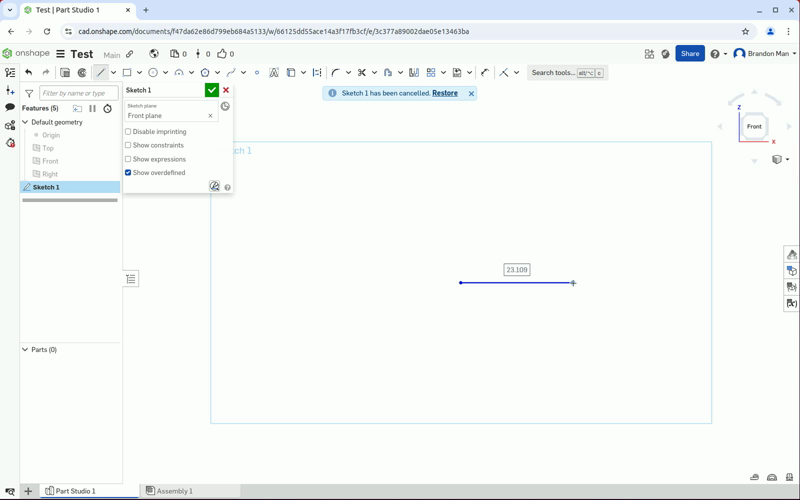
mouse_move(589, 282)
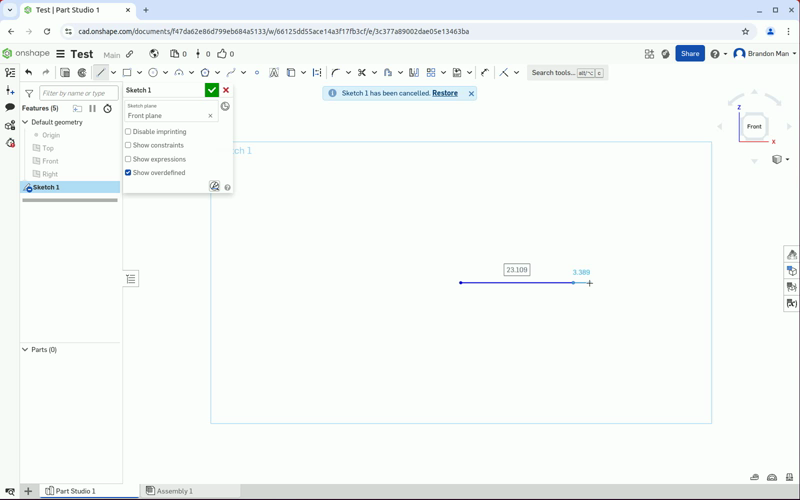
mouse_move(573, 245)
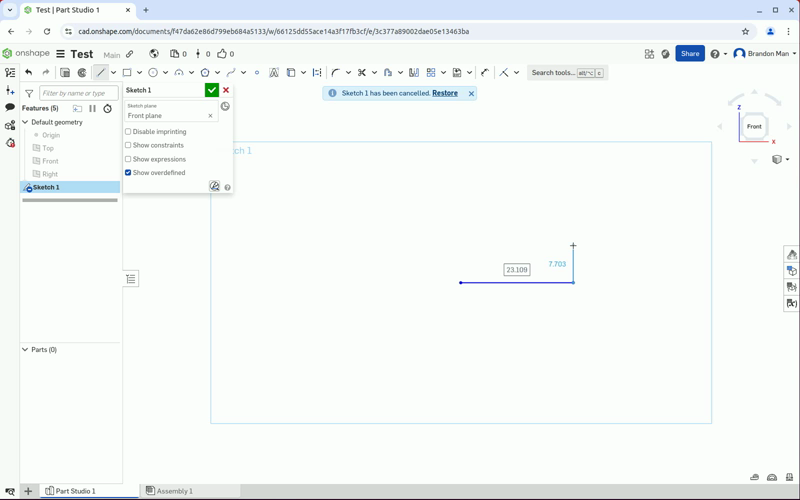
click(573, 245)
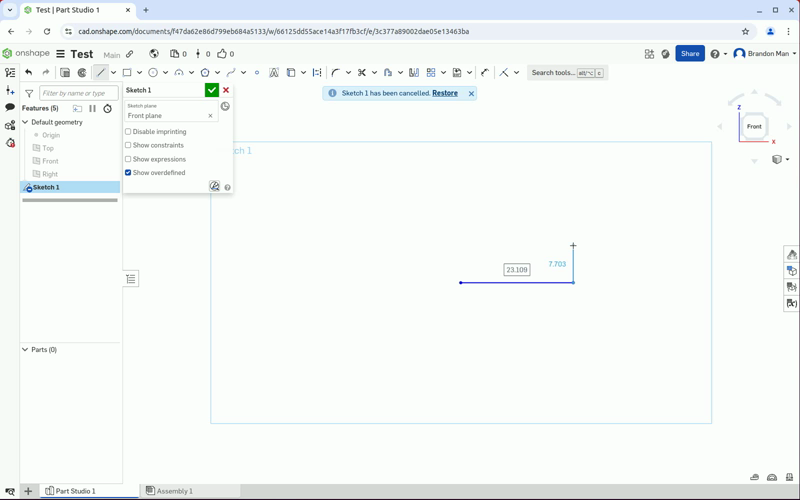
key_up(shift)
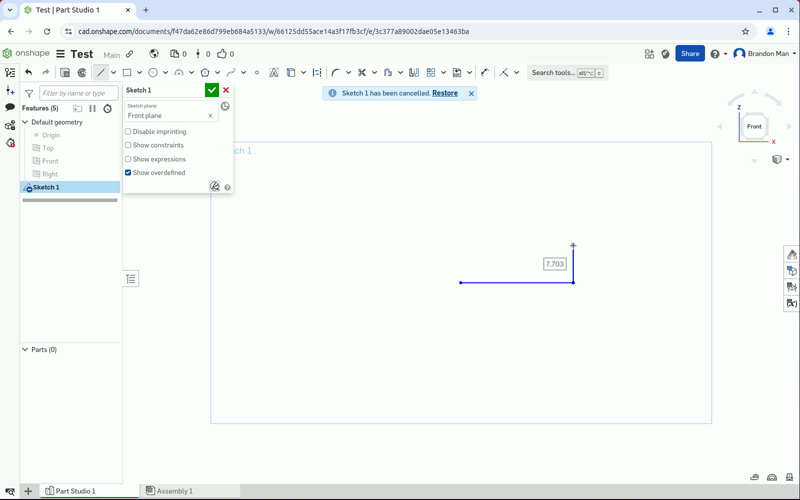
key_down(shift)
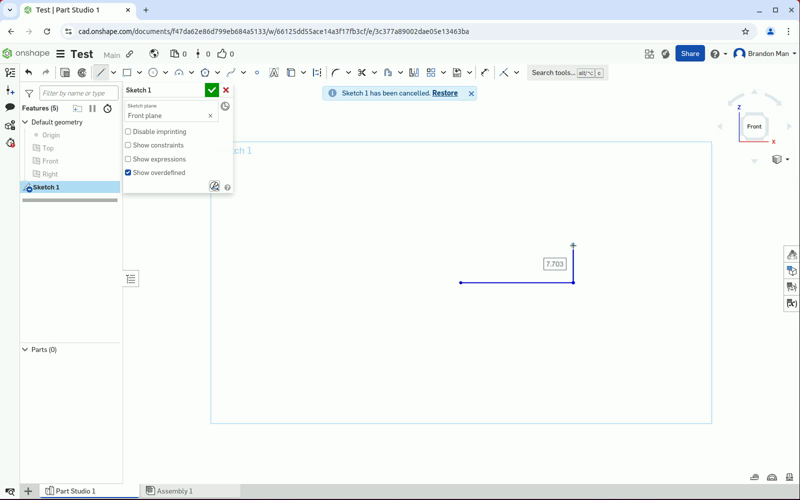
mouse_move(460, 245)
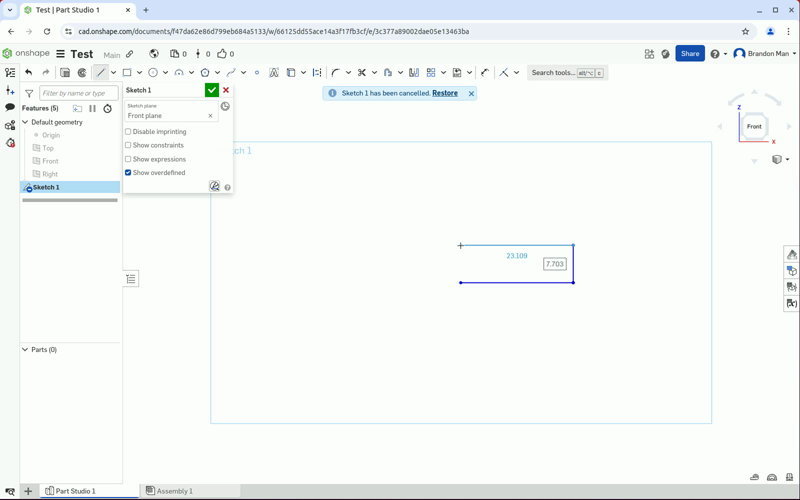
click(460, 245)
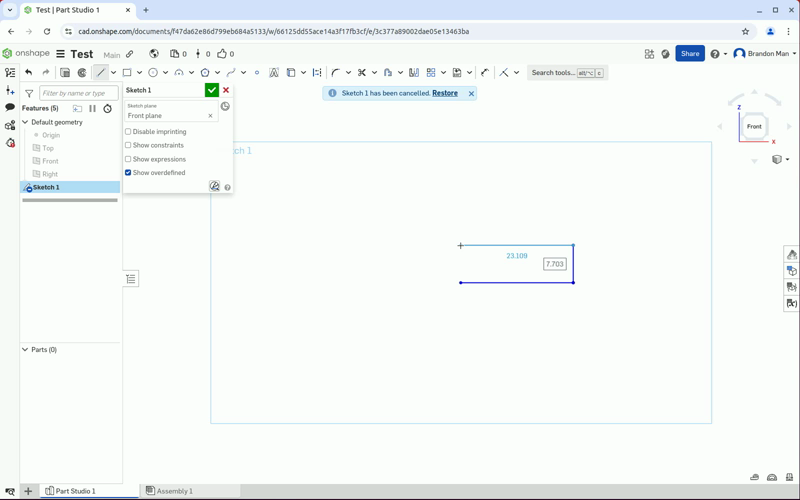
key_up(shift)
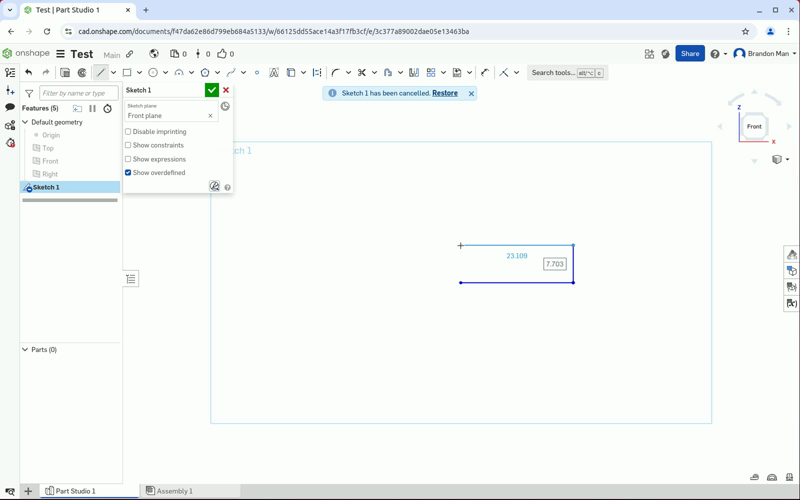
mouse_move(490, 245)
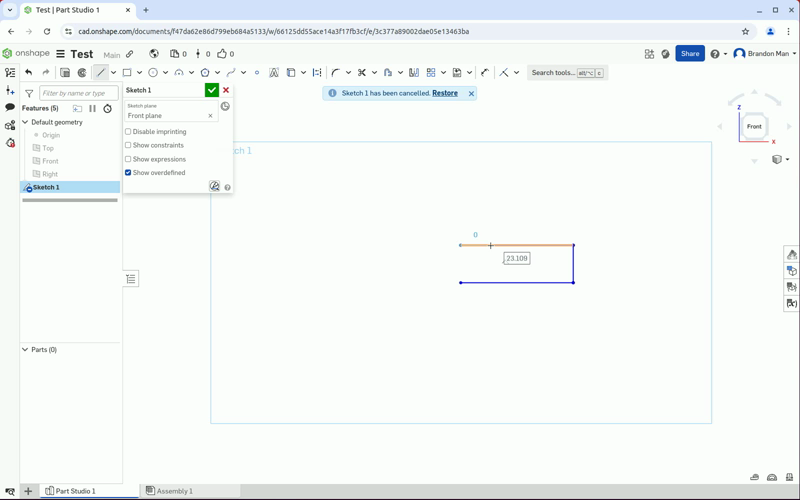
key_down(shift)
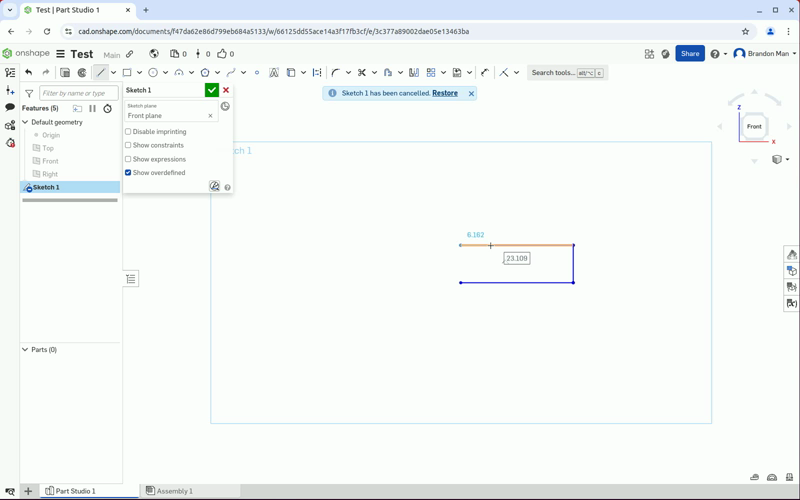
mouse_move(460, 282)
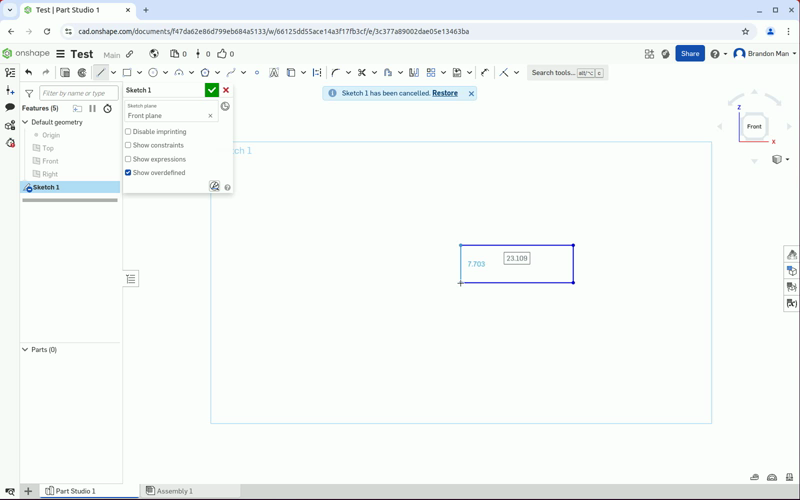
key_up(shift)
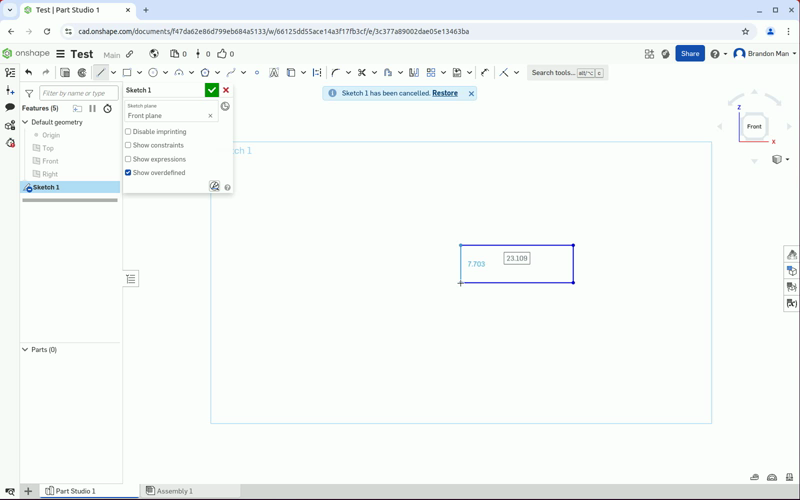
click(460, 282)
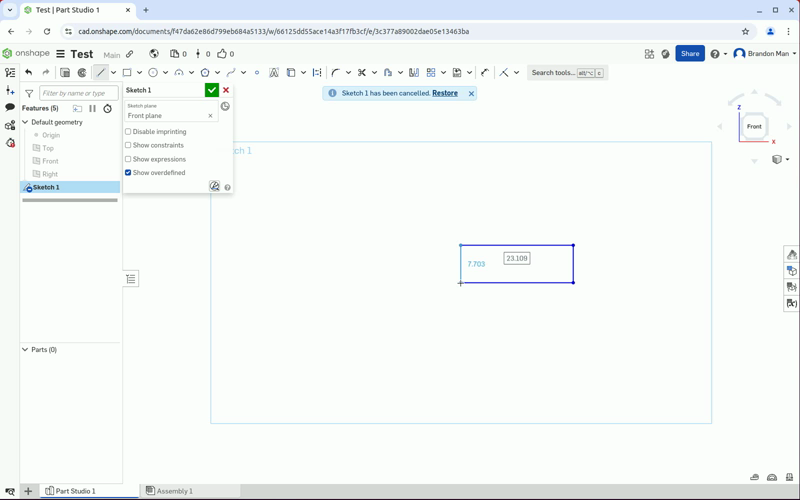
key(esc)
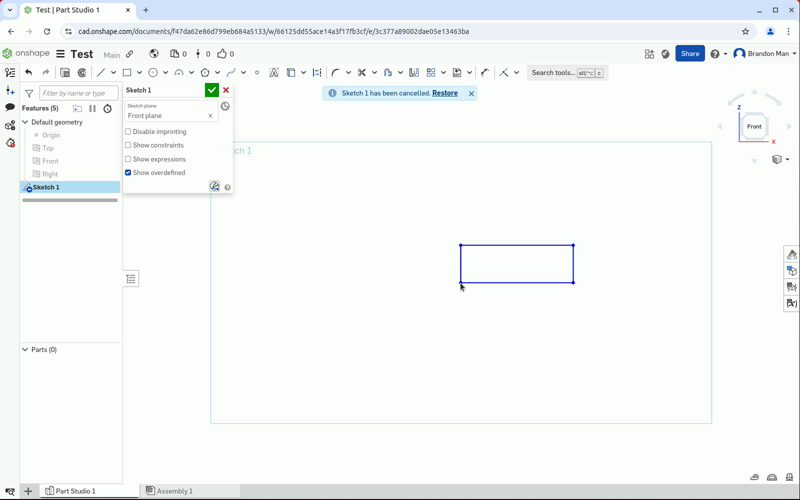
mouse_move(507, 275)
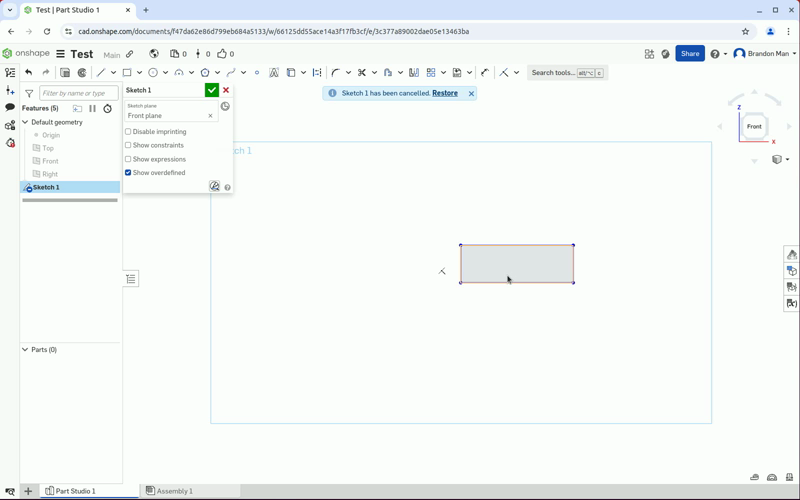
click(507, 275)
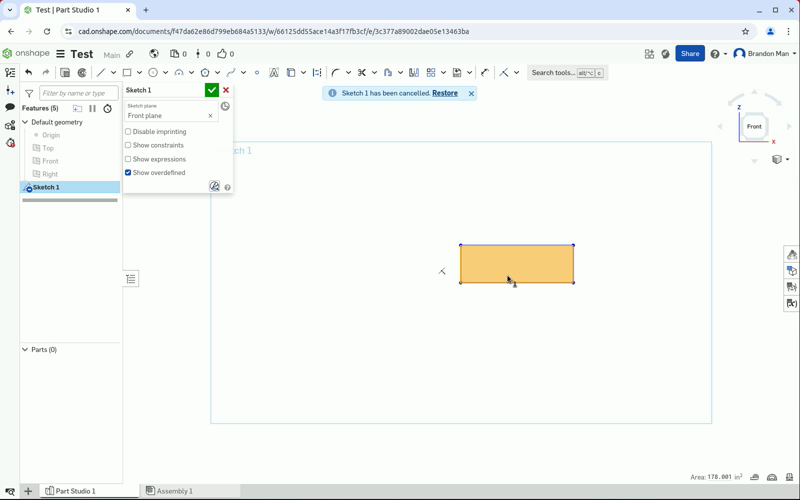
mouse_move(73, 352)
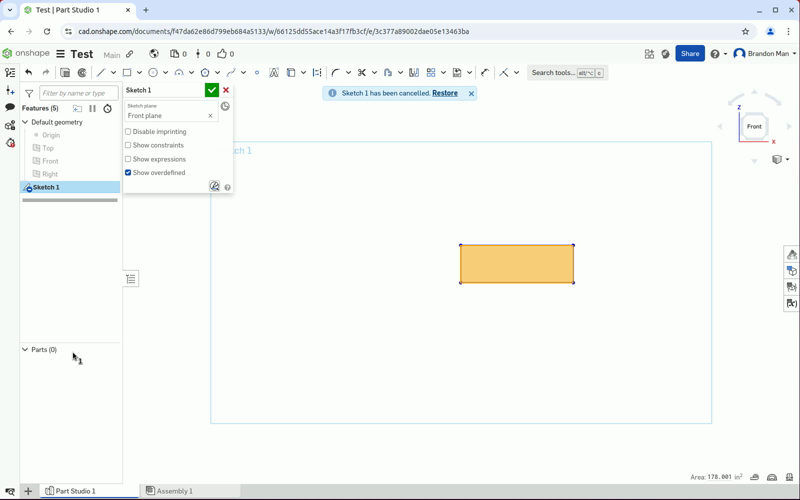
key(shift+y)
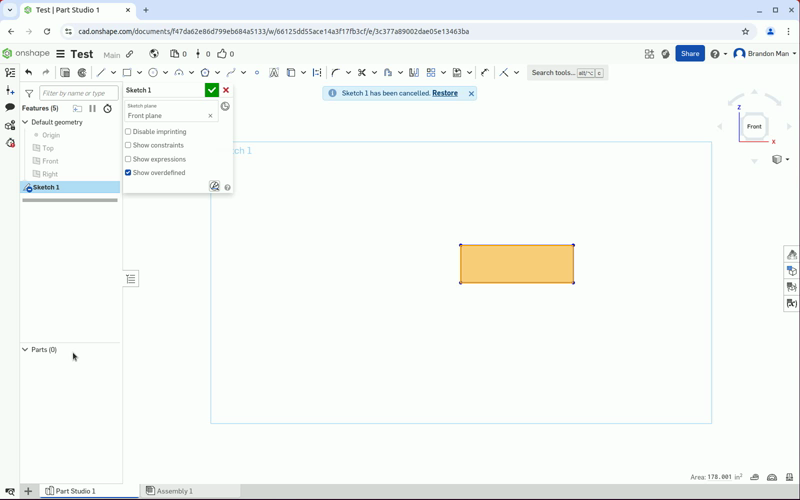
key(shift+e)
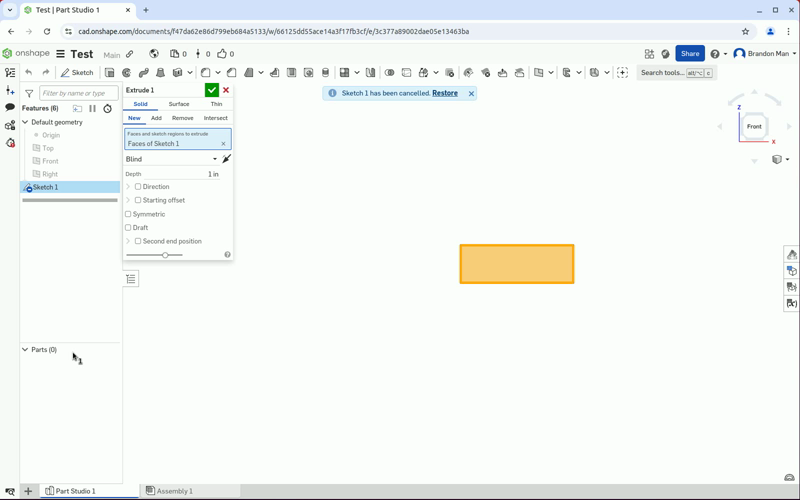
mouse_move(143, 106)
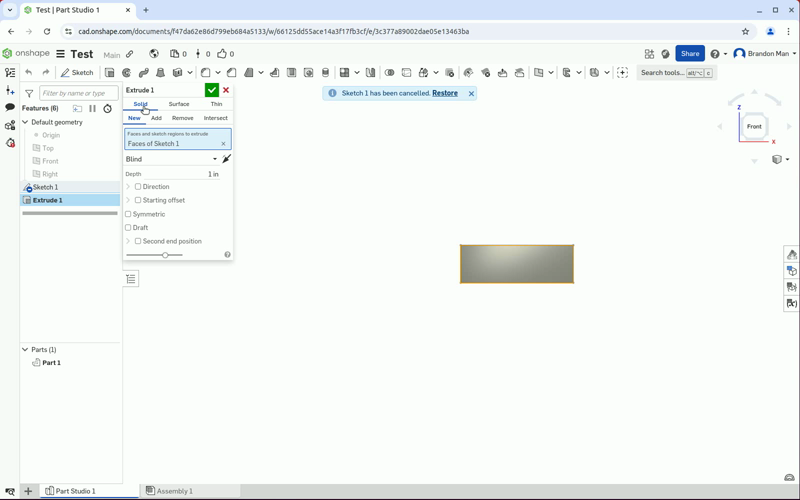
click(143, 106)
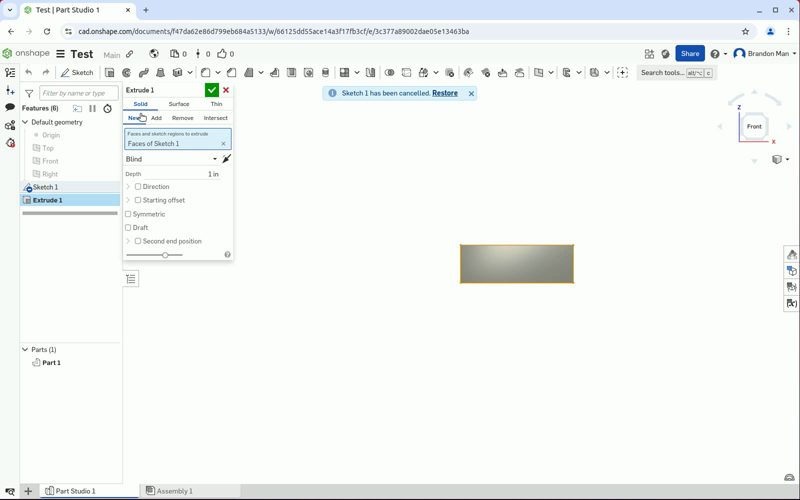
mouse_move(137, 120)
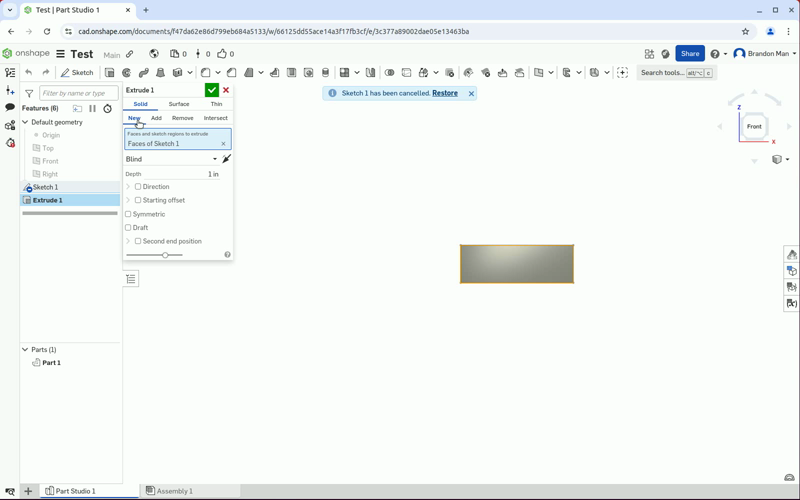
click(137, 120)
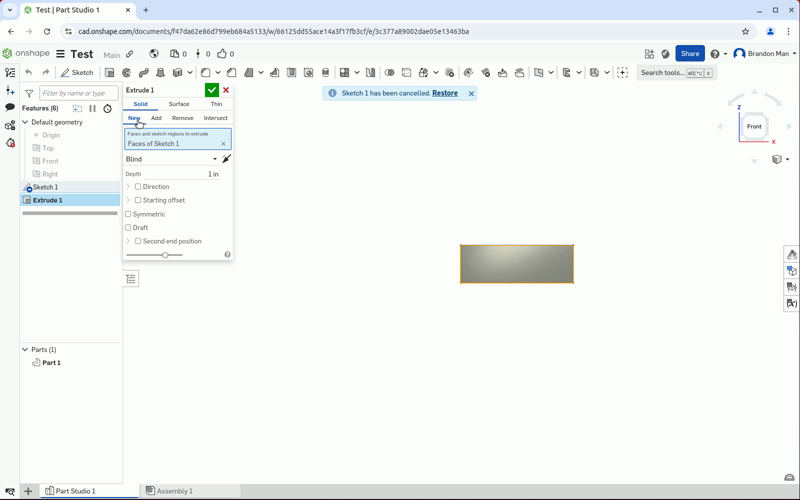
key(tab, 4)
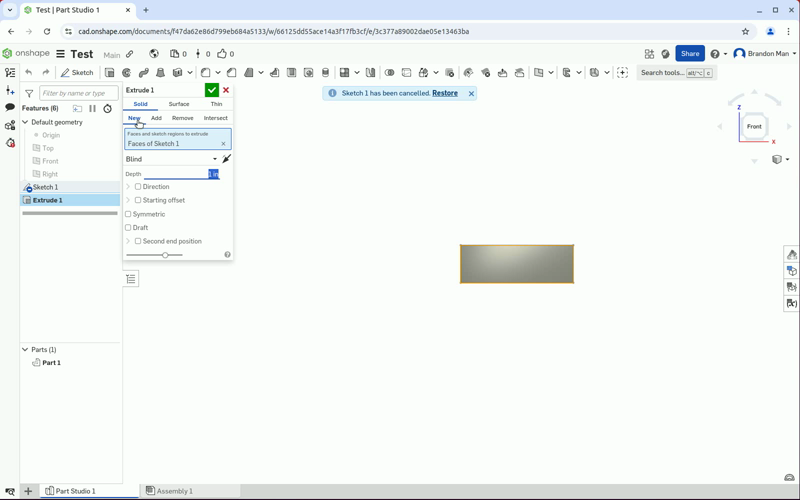
text(11.554)
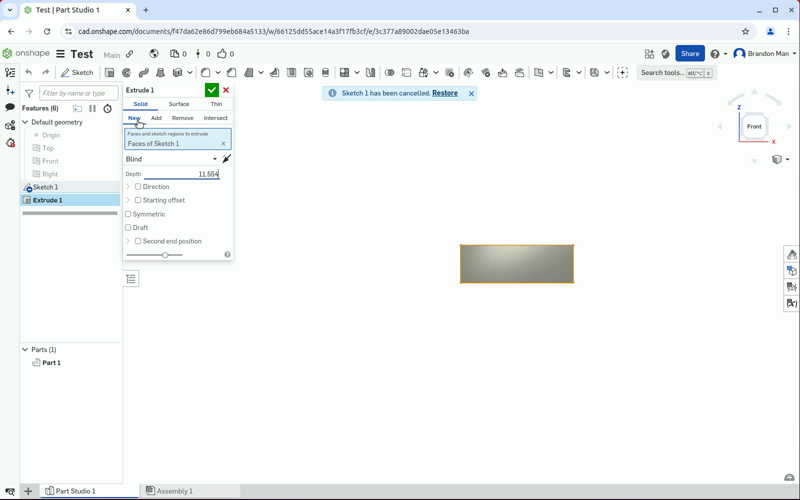
key(enter)
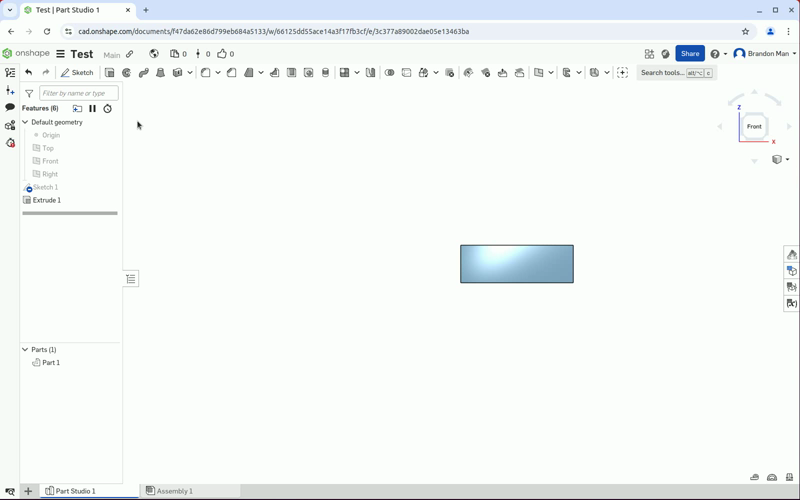
key(shift+h)
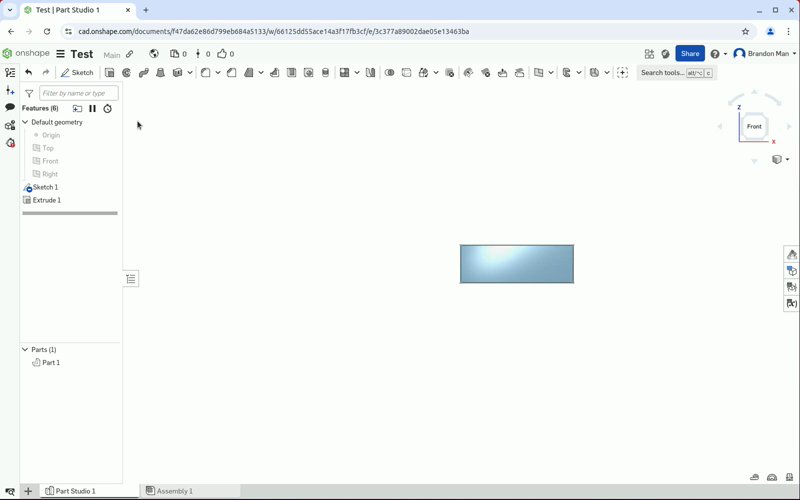
key(shift+h)
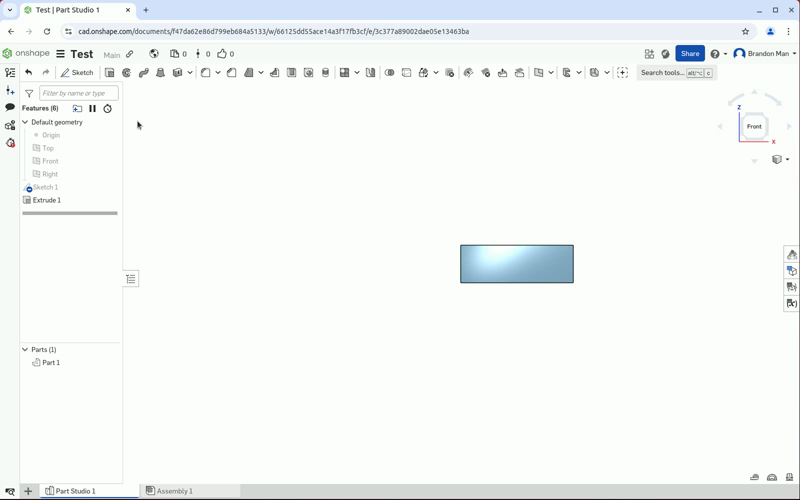
mouse_move(73, 189)
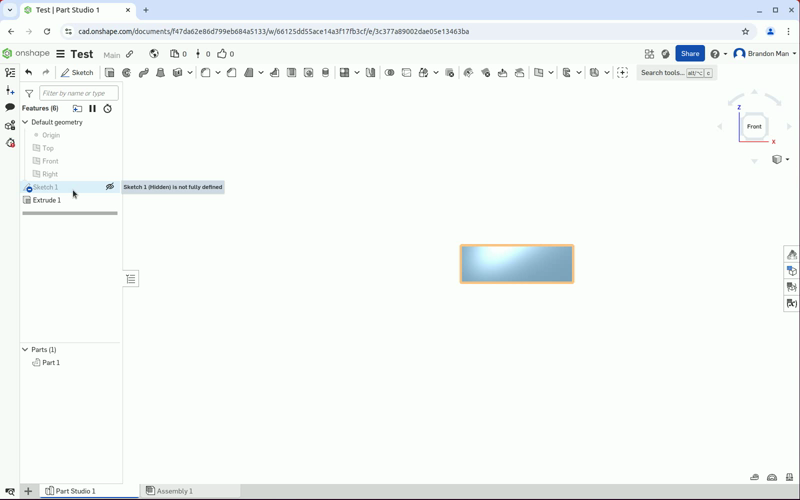
click(73, 189)
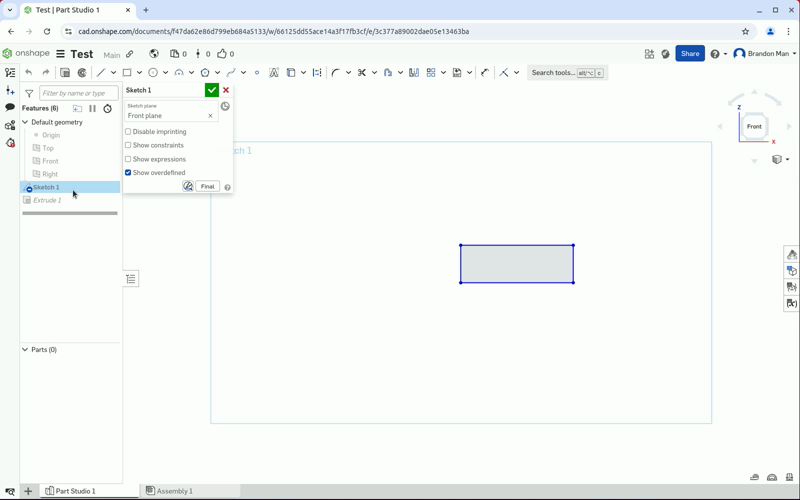
mouse_move(229, 92)
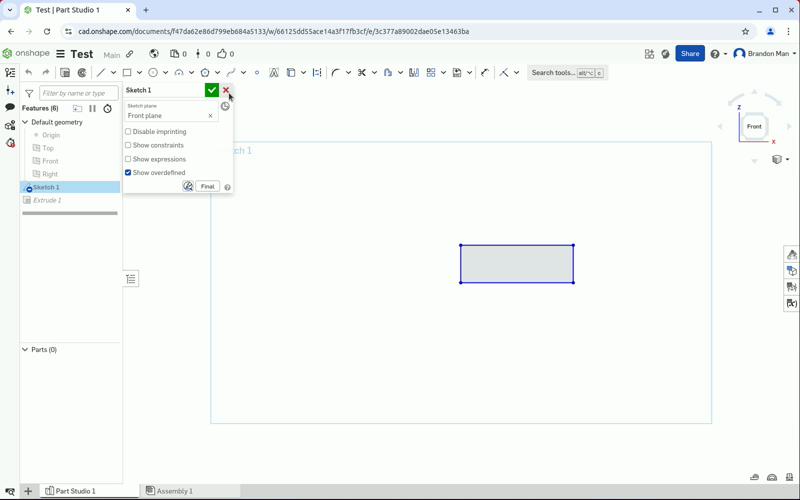
click(229, 92)
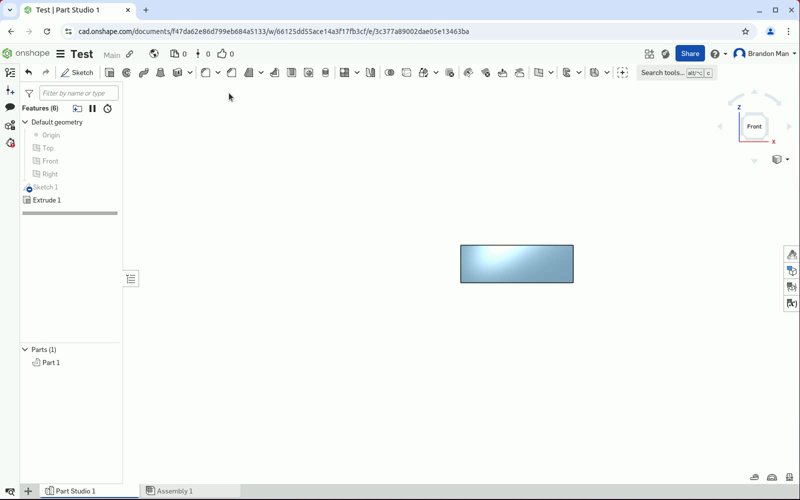
mouse_move(541, 75)
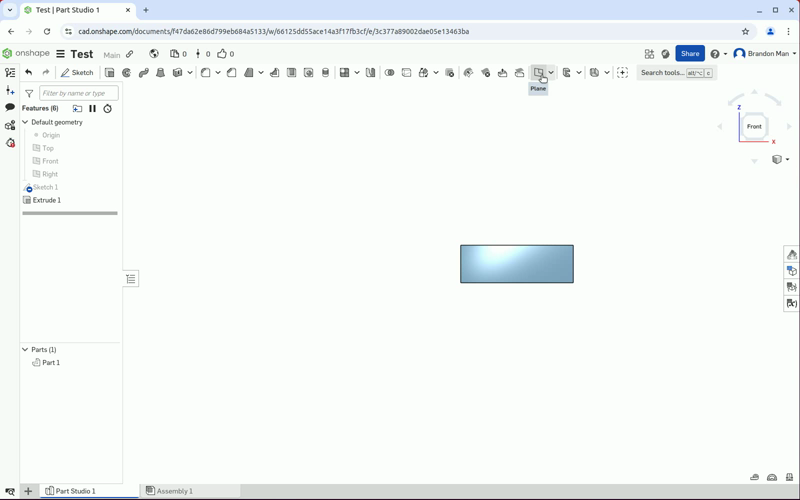
click(541, 75)
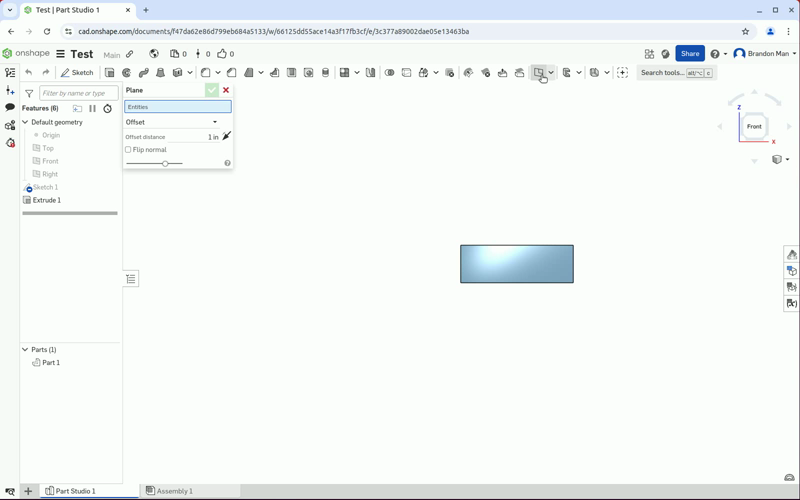
mouse_move(73, 163)
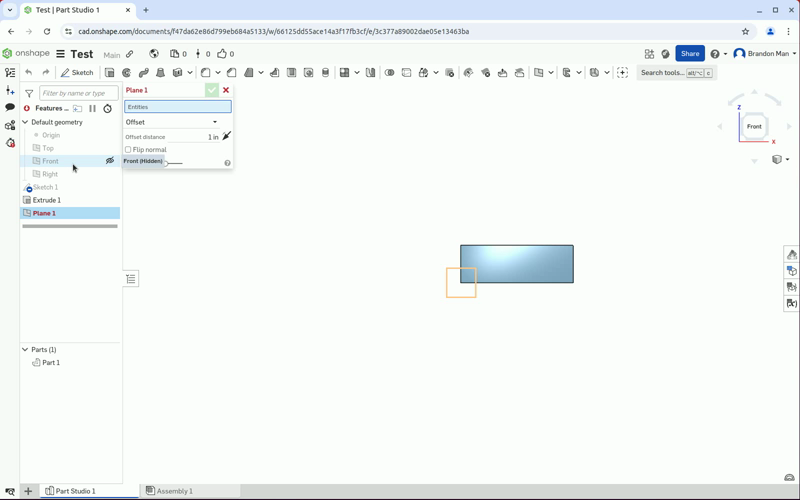
click(73, 163)
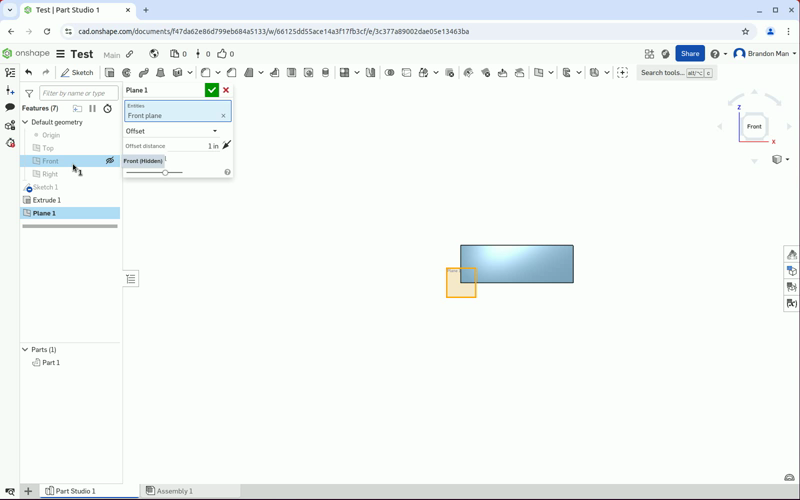
key(tab, 2)
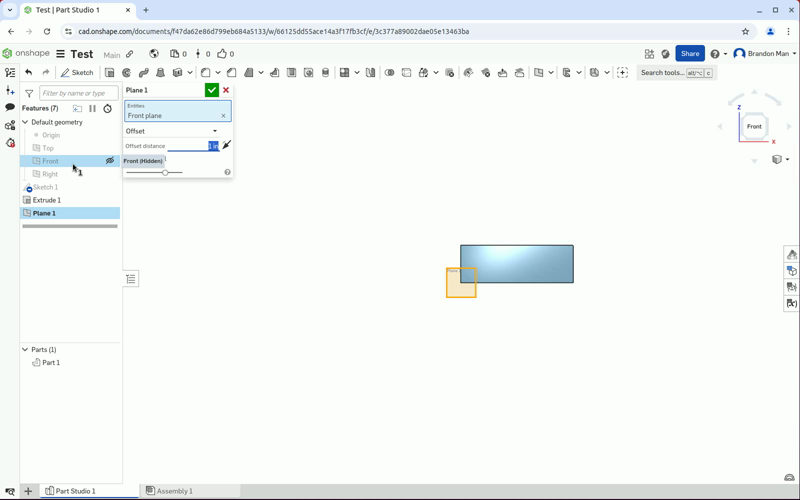
text(11.554)
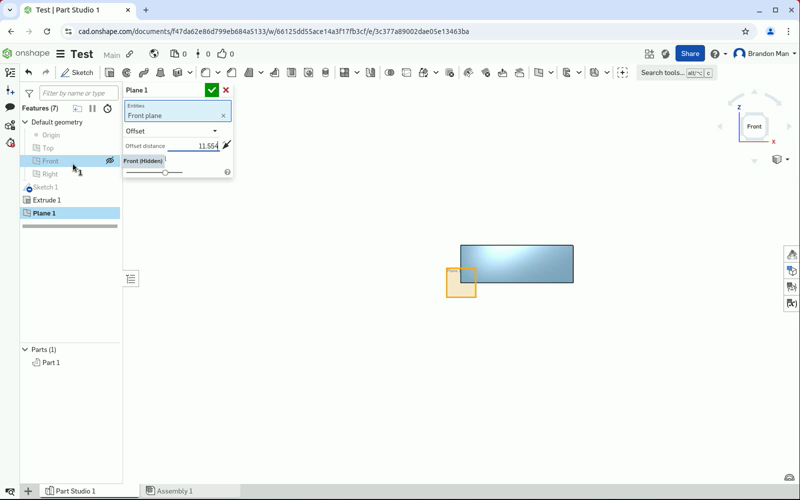
key(enter, 2)
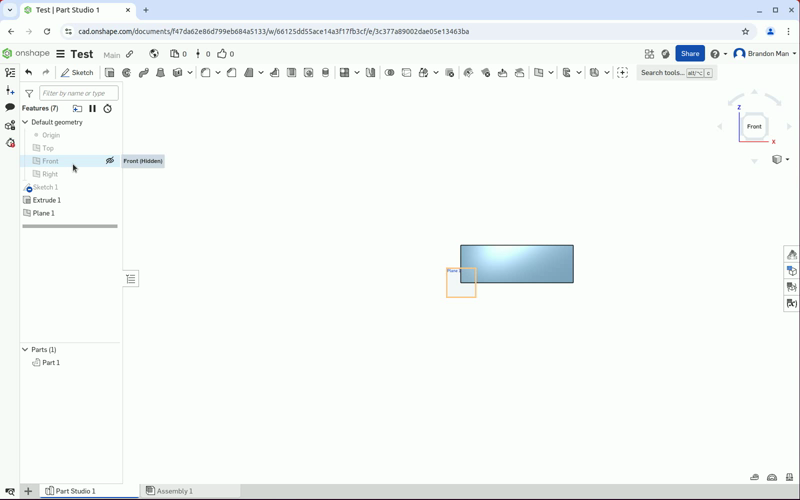
key(shift+s)
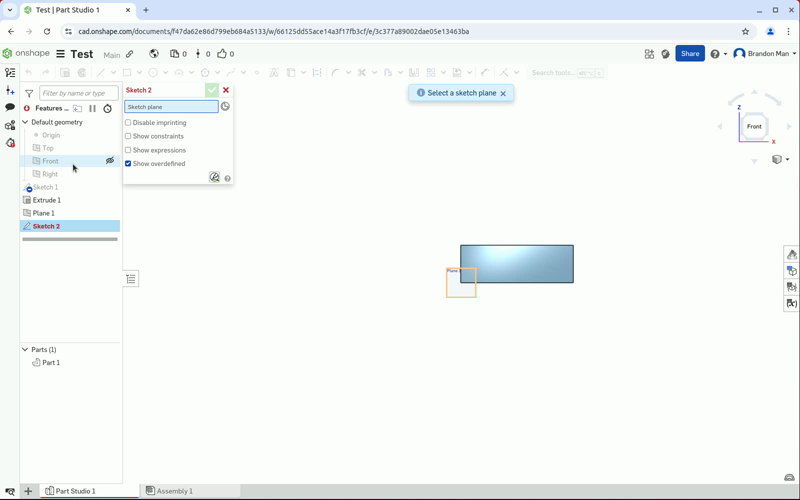
mouse_move(73, 215)
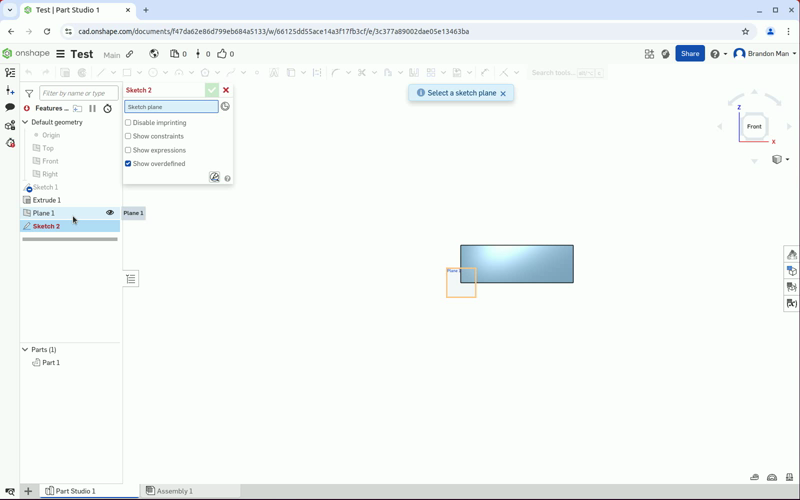
click(73, 215)
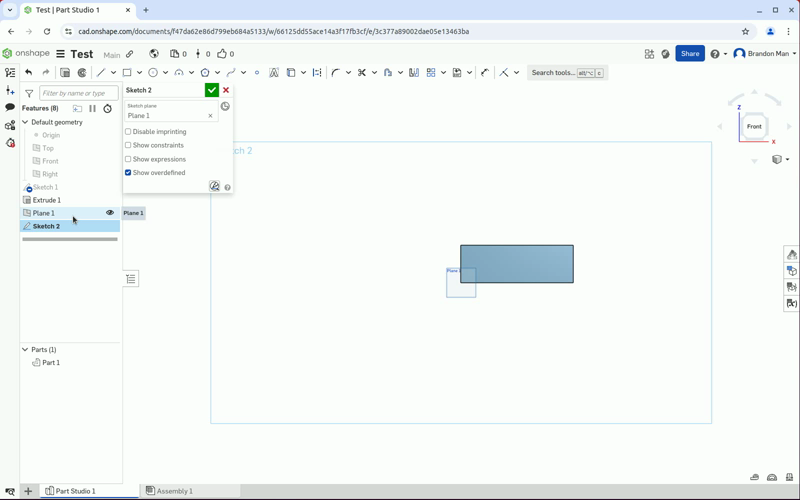
mouse_move(73, 352)
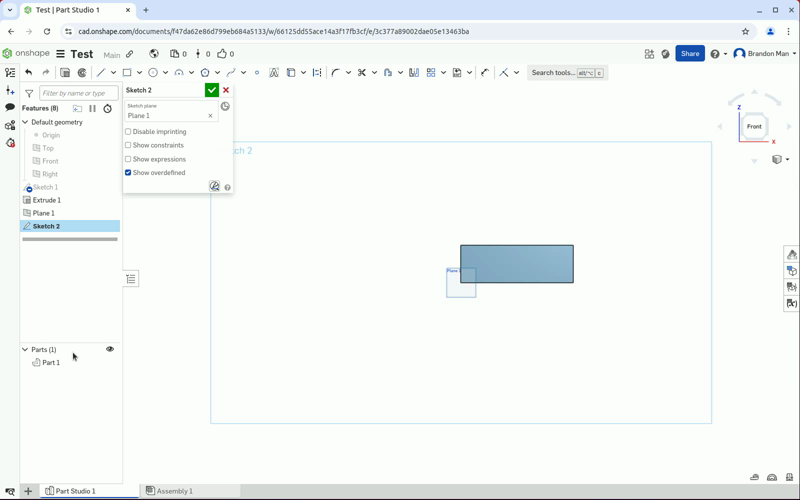
key(y)
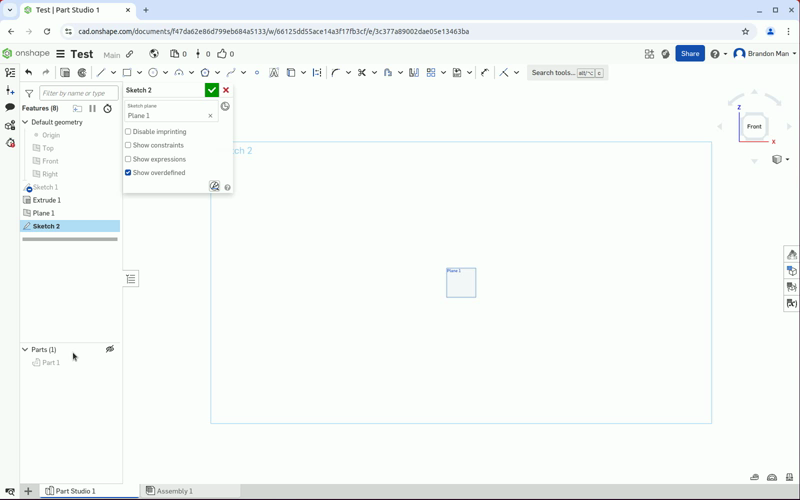
key(l)
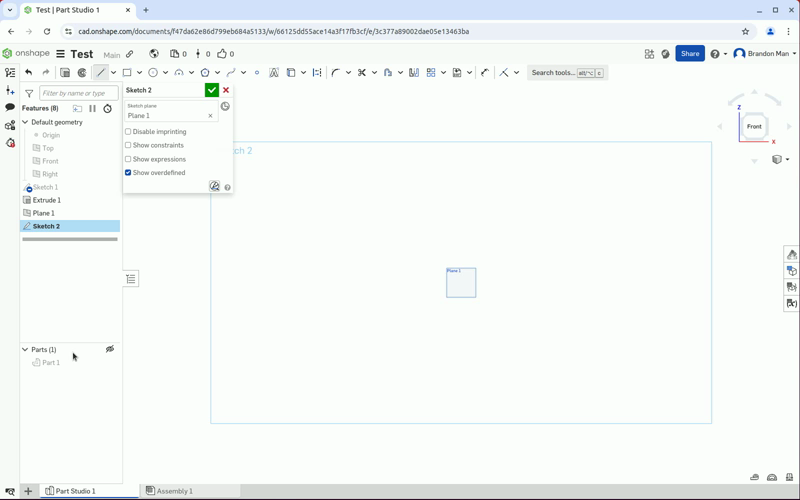
key_down(shift)
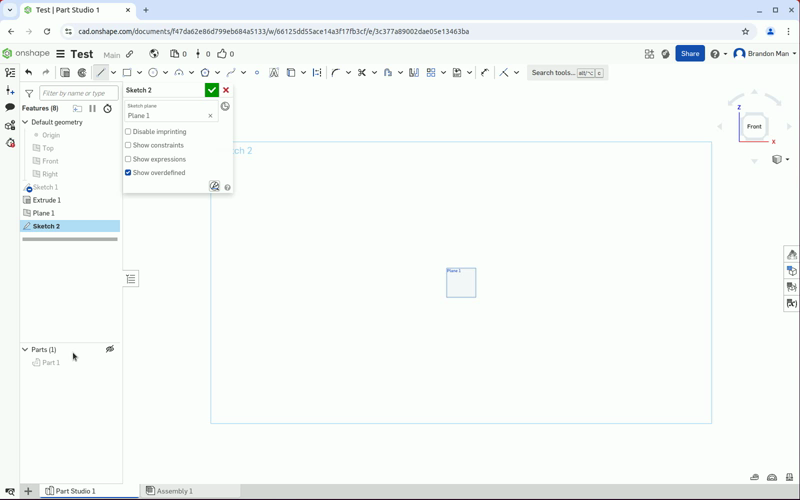
mouse_move(537, 264)
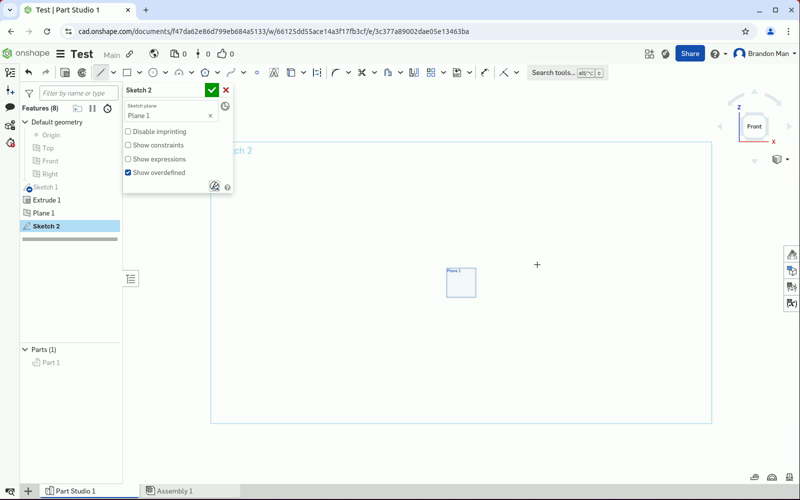
click(537, 264)
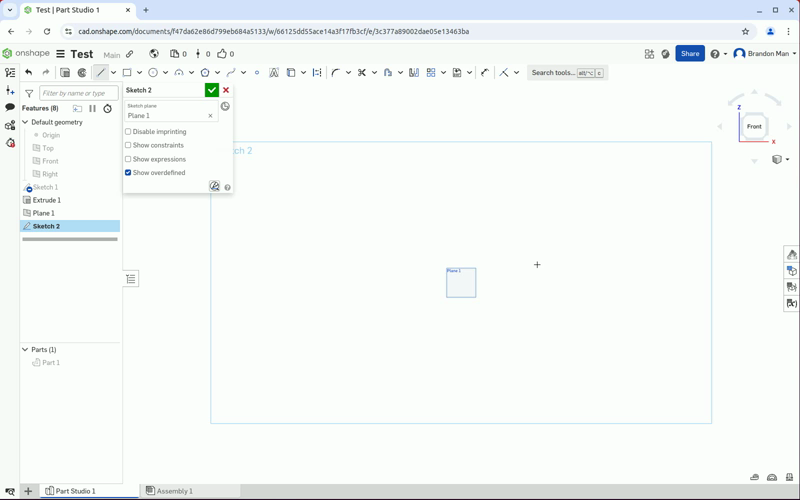
key_up(shift)
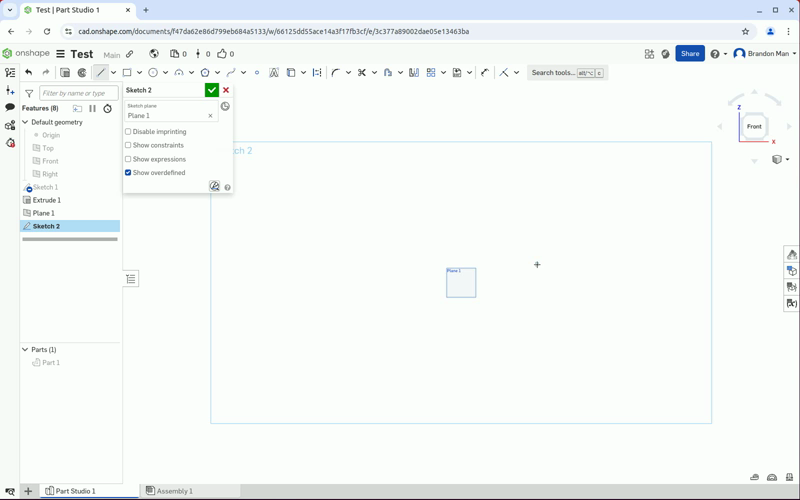
key_down(shift)
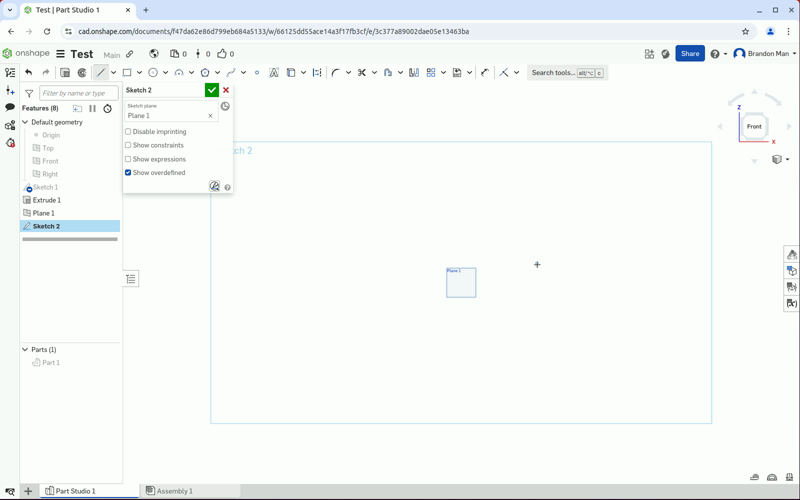
mouse_move(567, 264)
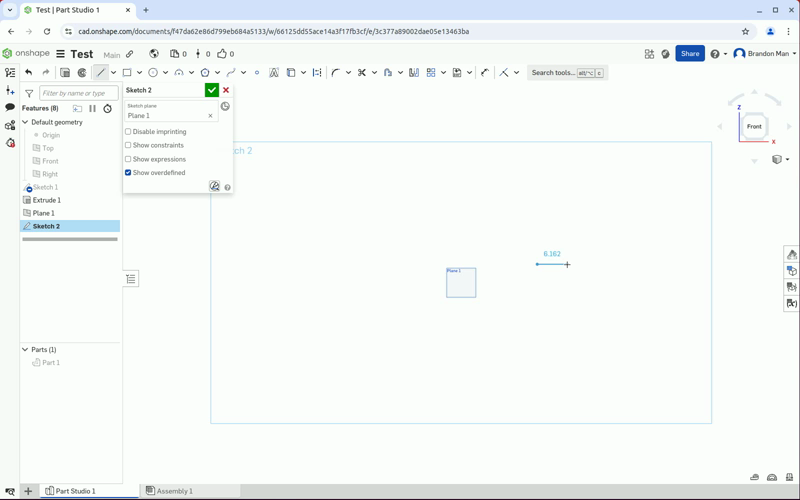
mouse_move(556, 264)
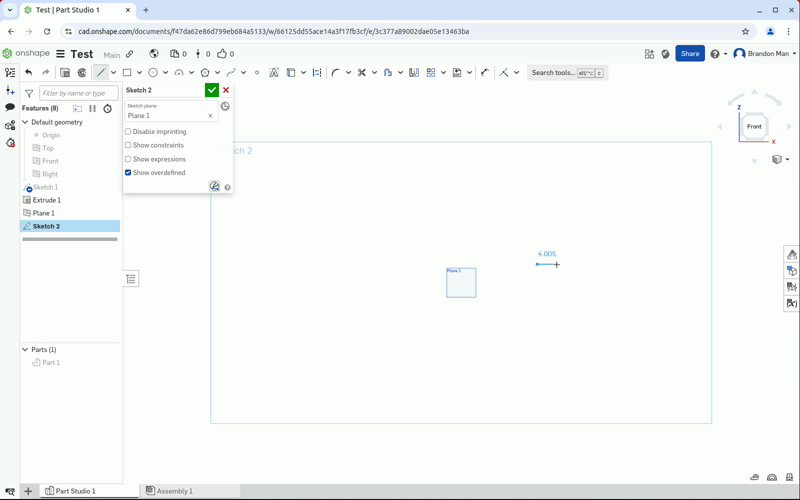
click(556, 264)
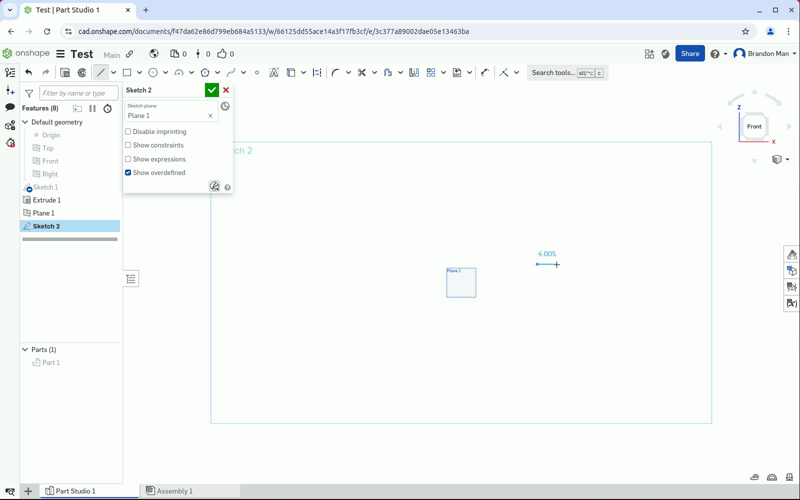
key_up(shift)
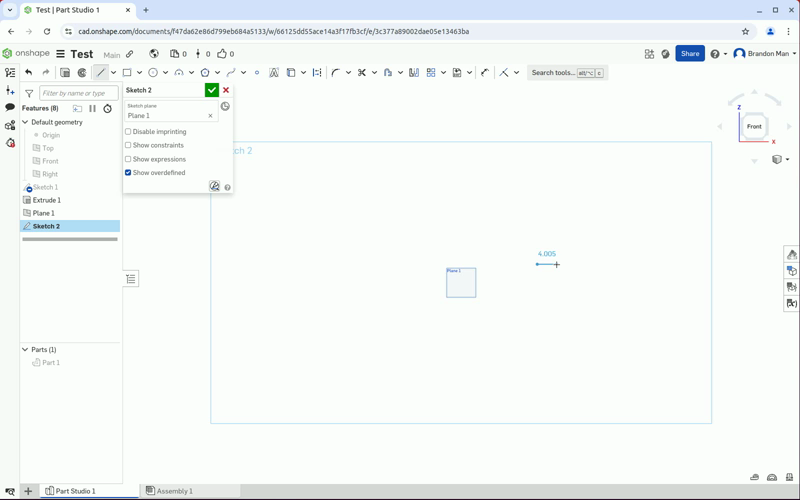
key_down(shift)
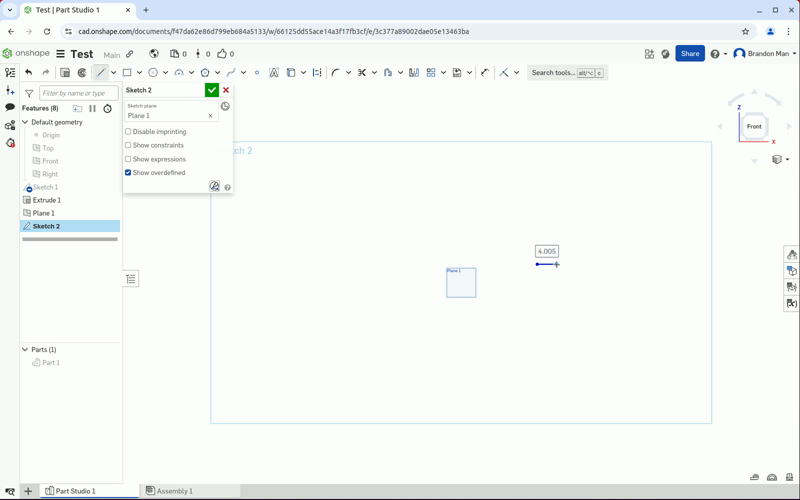
mouse_move(586, 264)
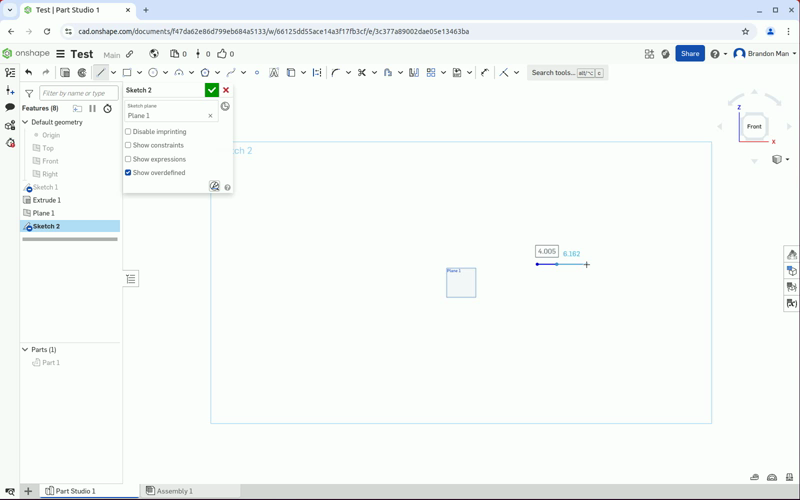
mouse_move(556, 244)
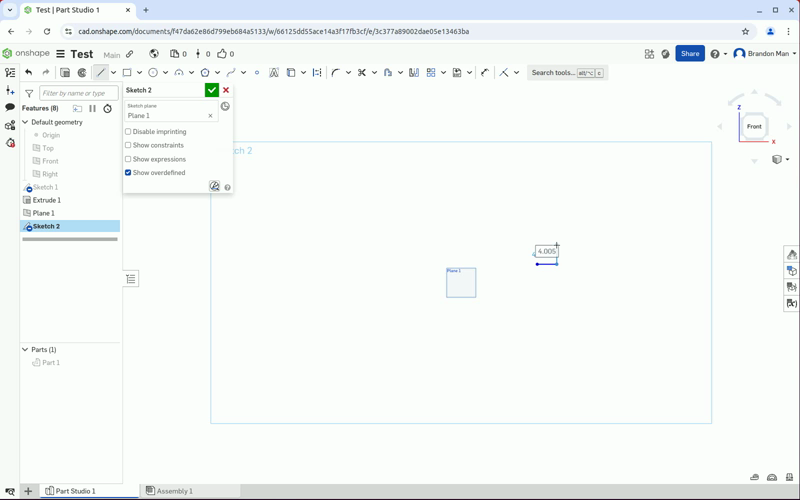
click(556, 244)
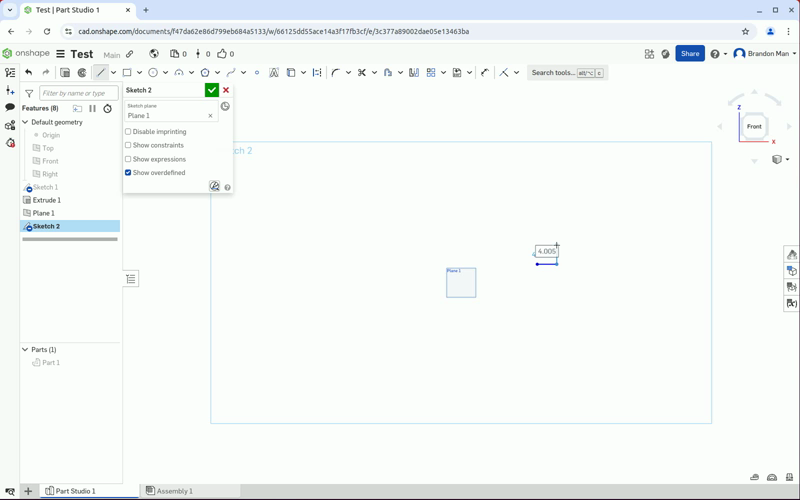
key_up(shift)
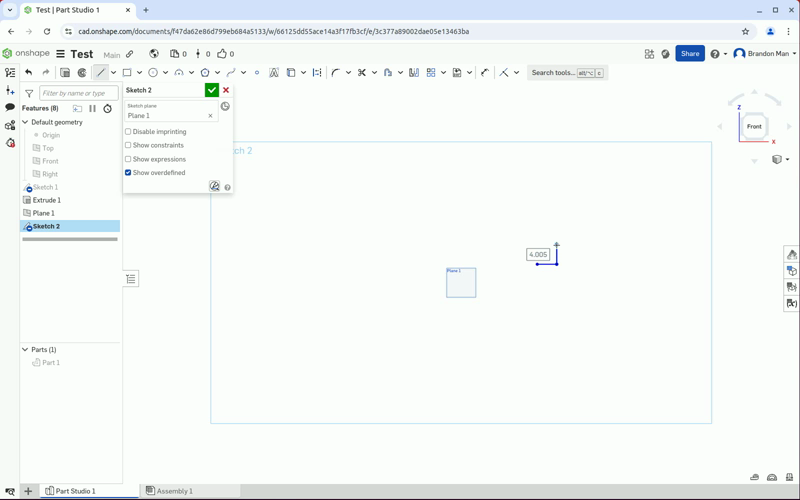
key_down(shift)
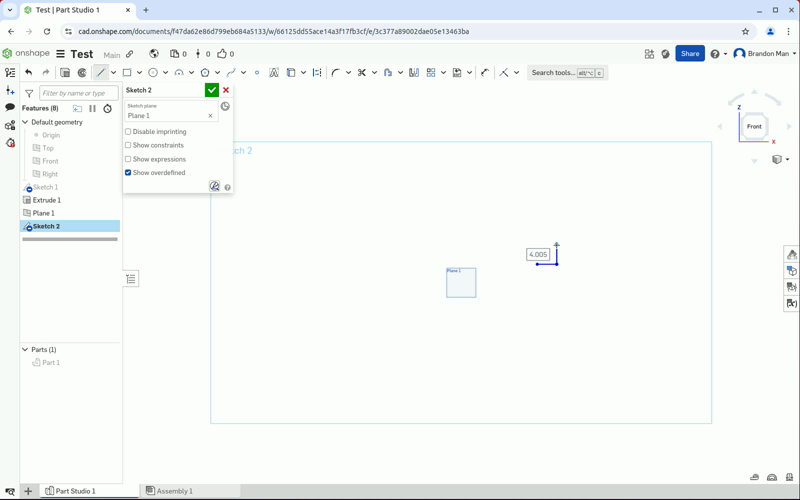
mouse_move(586, 244)
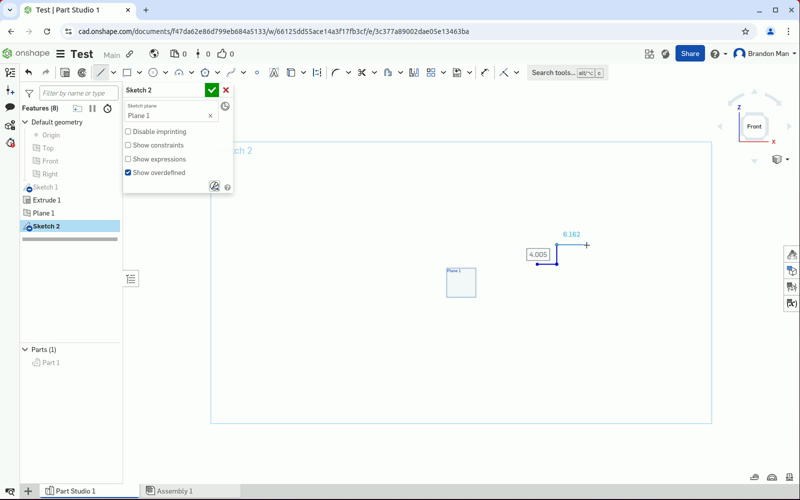
mouse_move(537, 244)
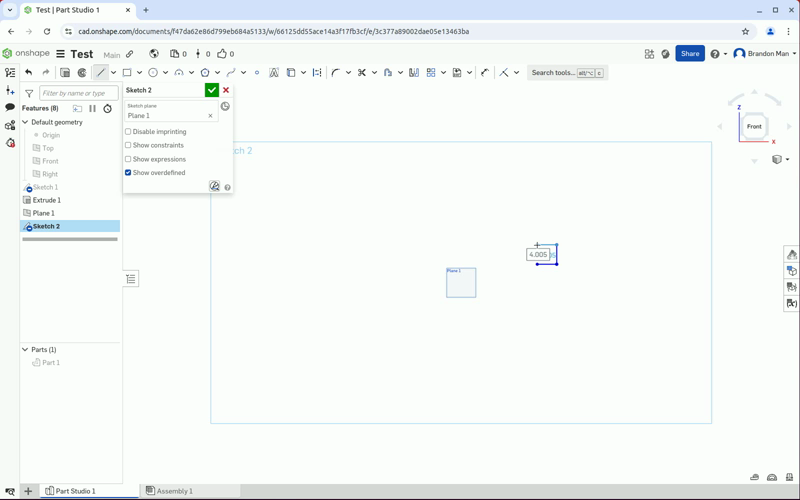
click(537, 244)
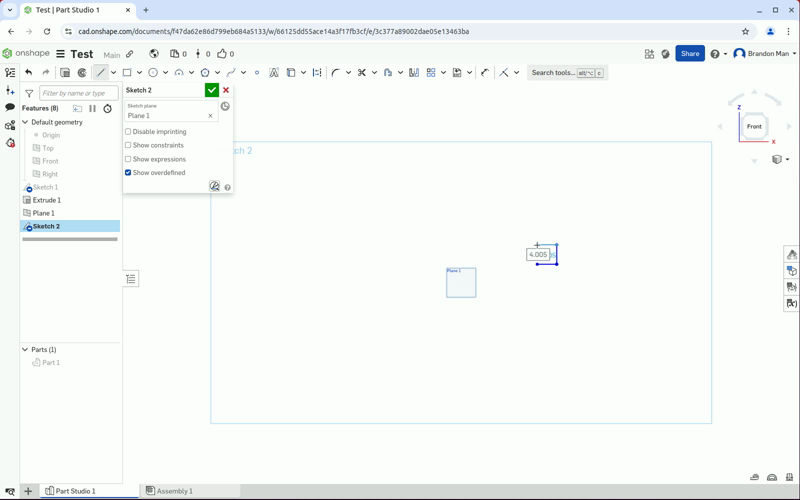
key_up(shift)
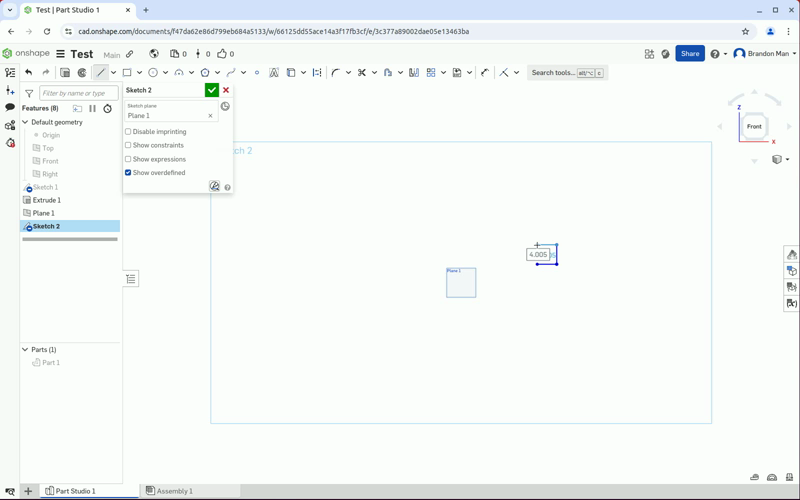
mouse_move(567, 244)
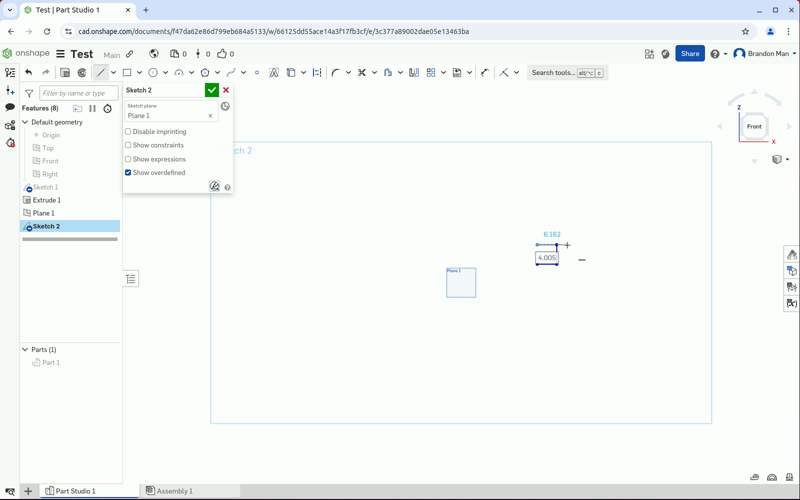
key_down(shift)
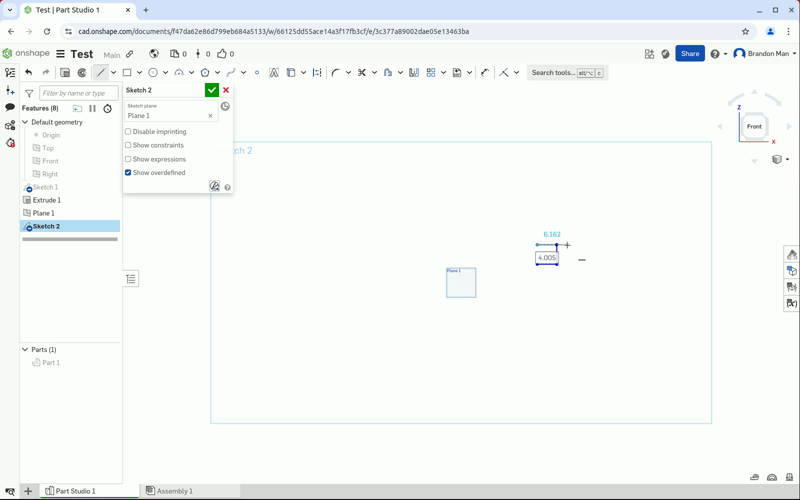
mouse_move(537, 264)
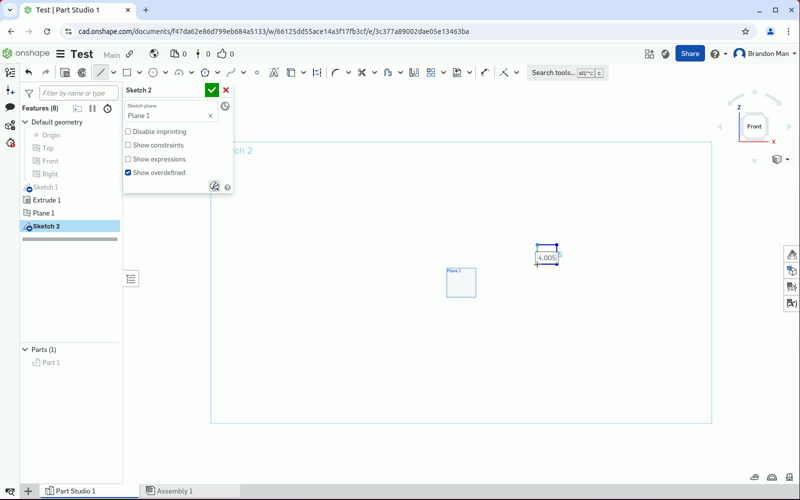
key_up(shift)
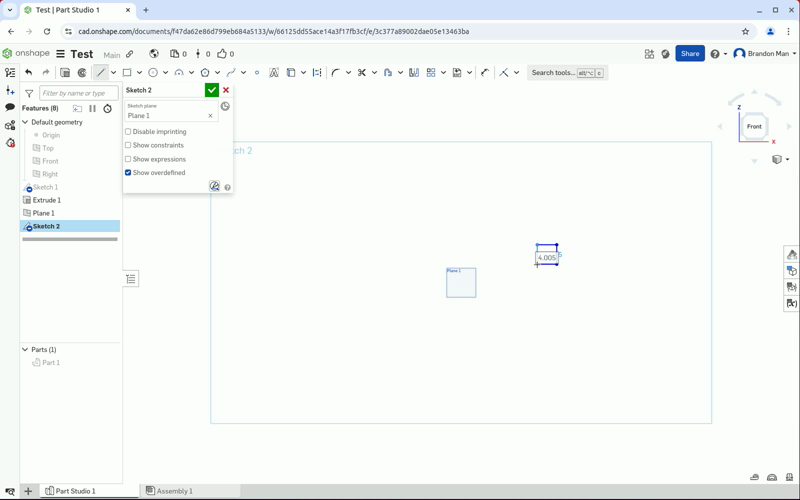
click(537, 264)
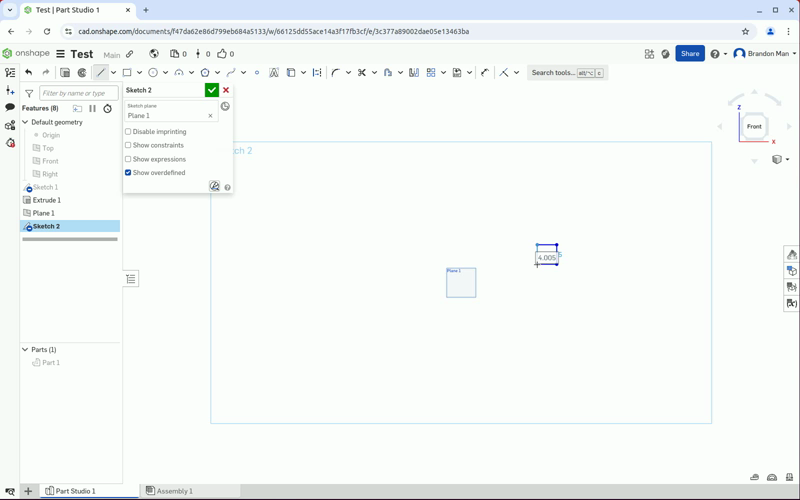
key(esc)
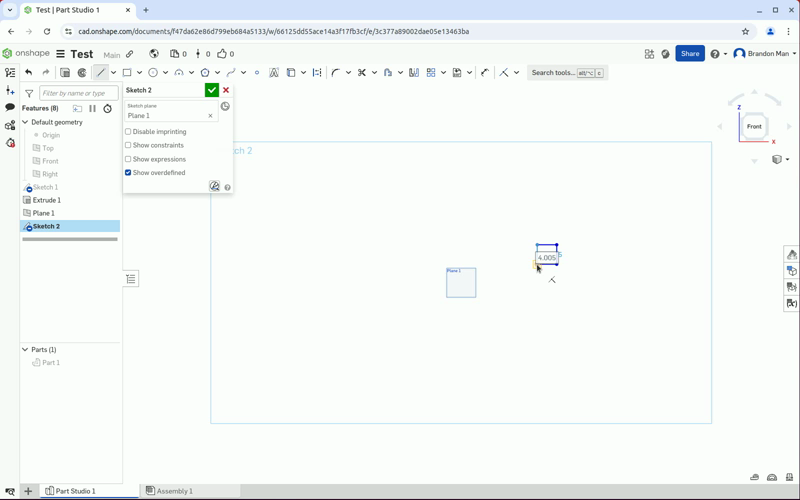
mouse_move(551, 260)
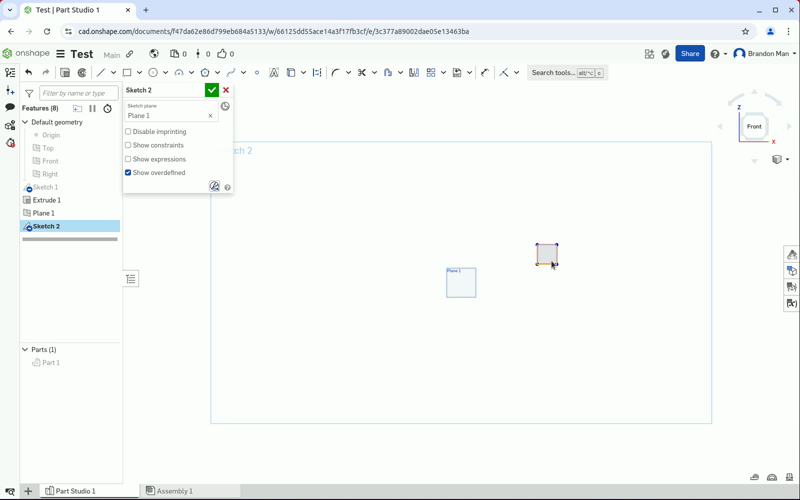
scroll(6)
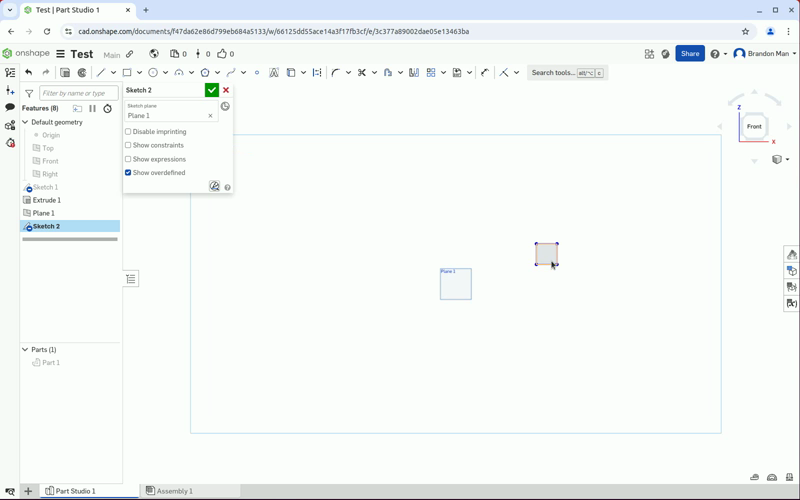
scroll(6)
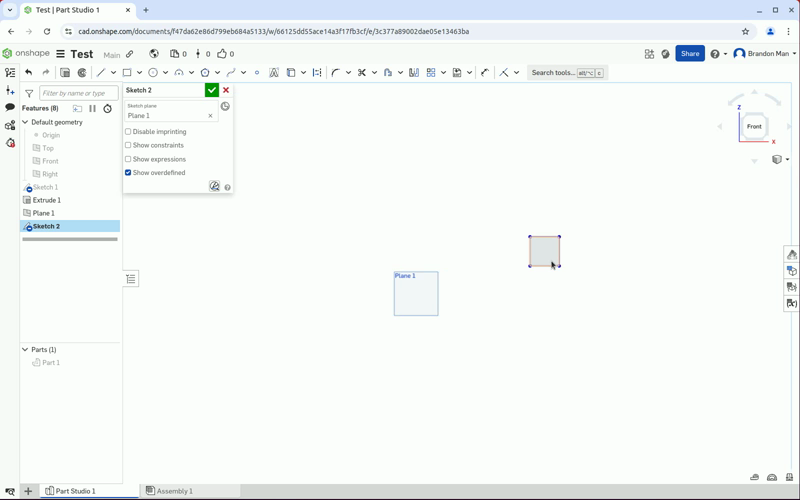
scroll(6)
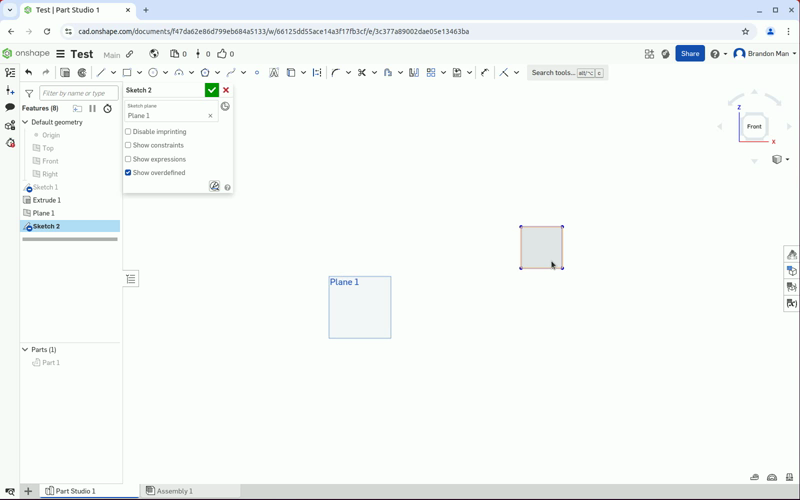
scroll(6)
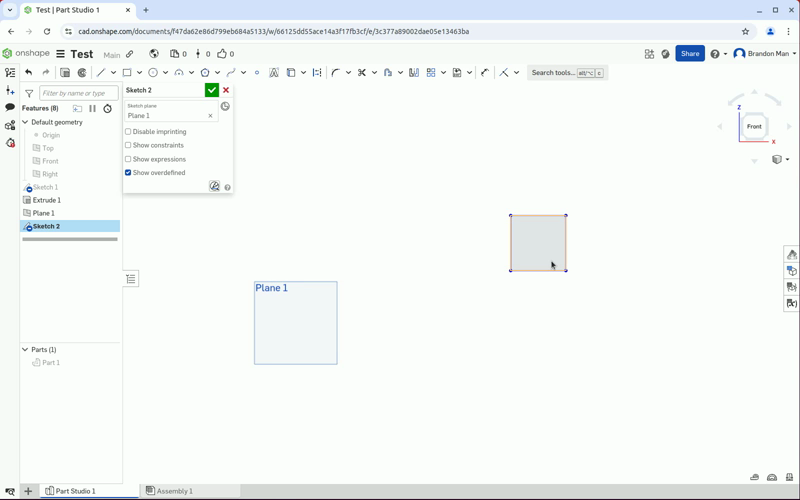
scroll(6)
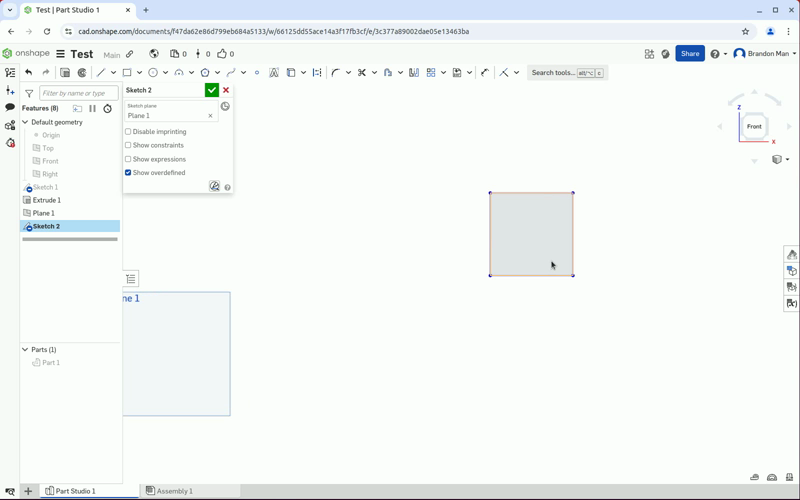
scroll(6)
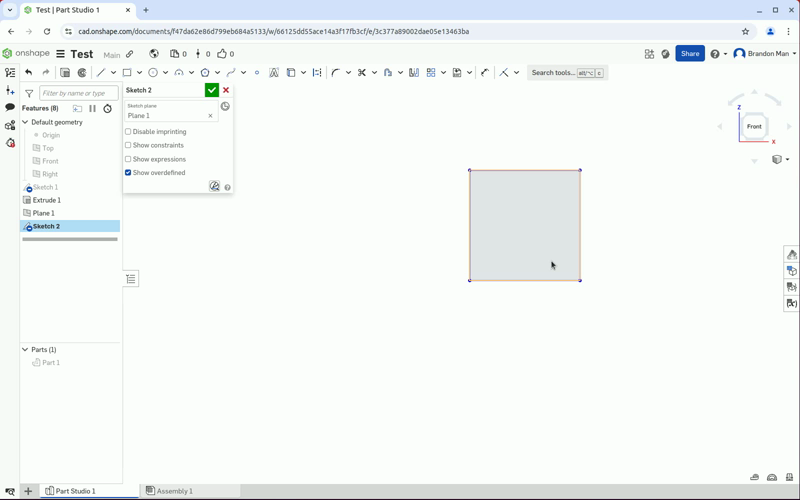
scroll(6)
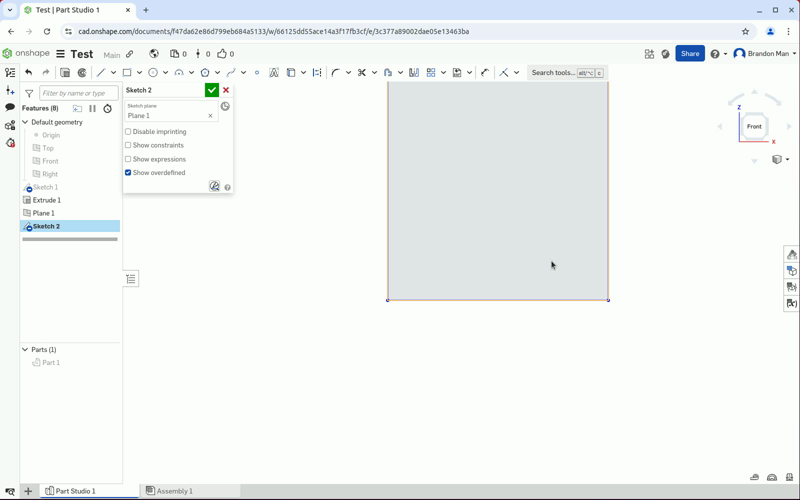
click(551, 260)
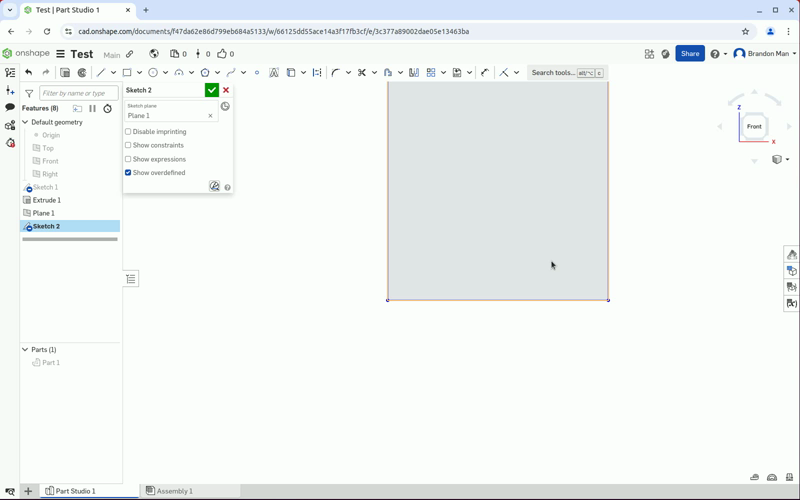
scroll(-6)
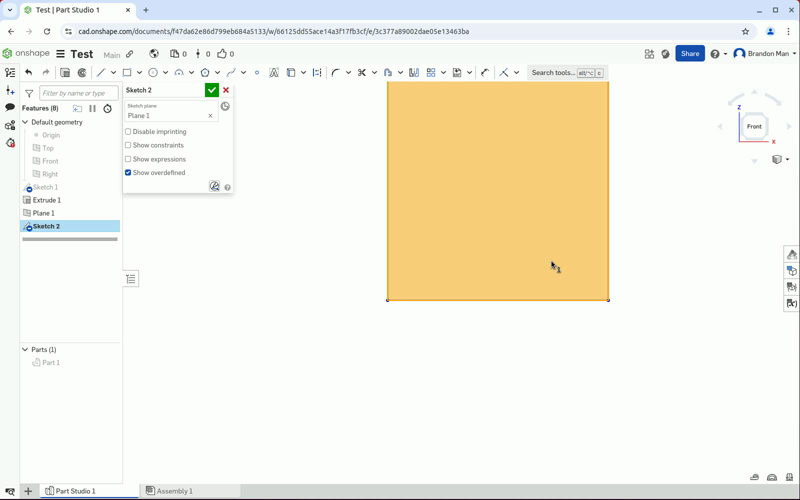
scroll(-6)
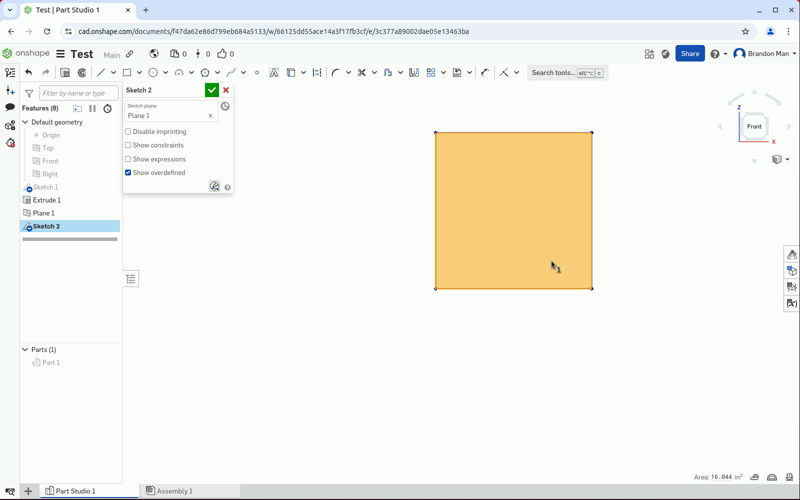
scroll(-6)
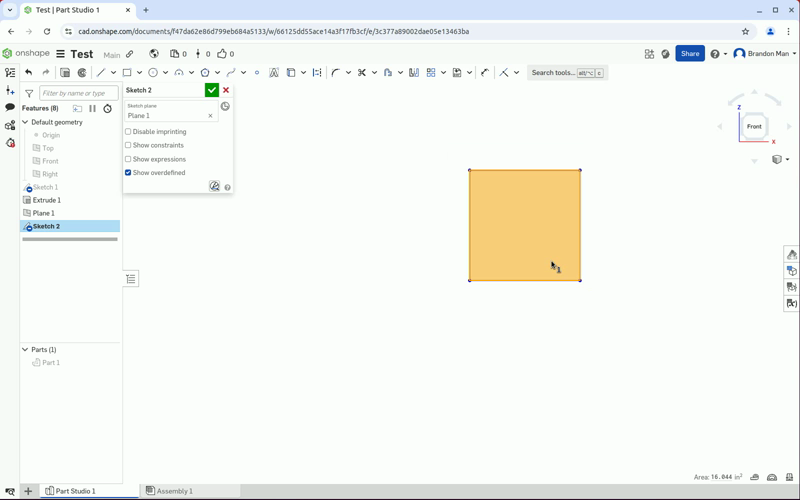
scroll(-6)
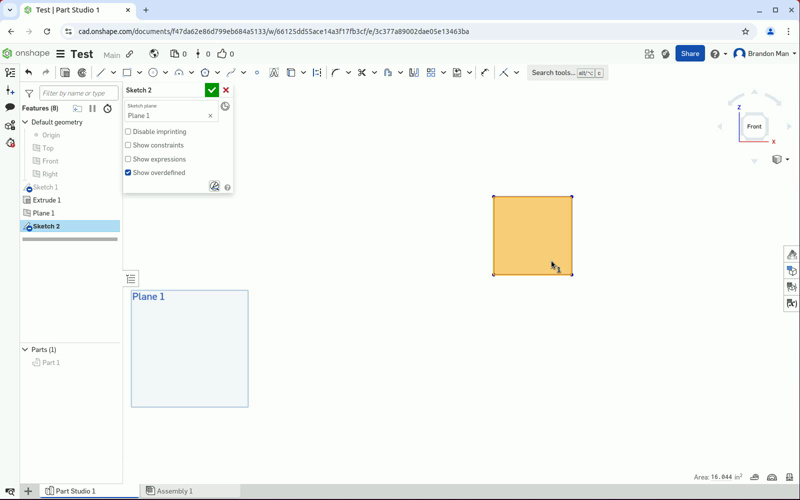
scroll(-6)
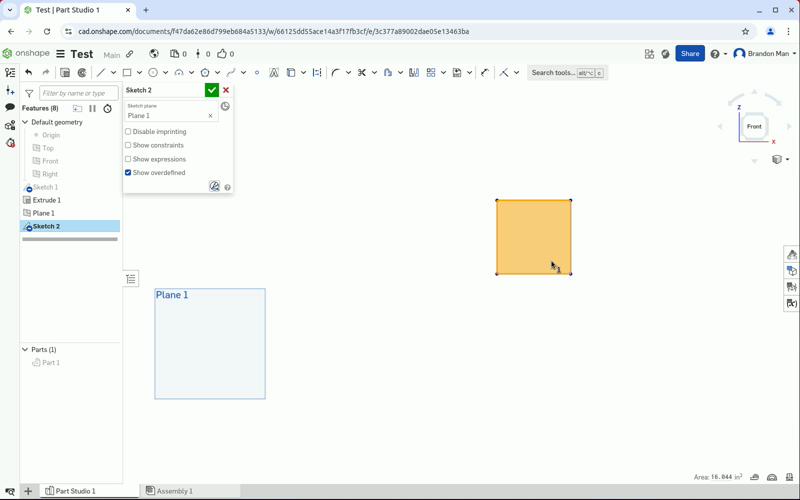
scroll(-6)
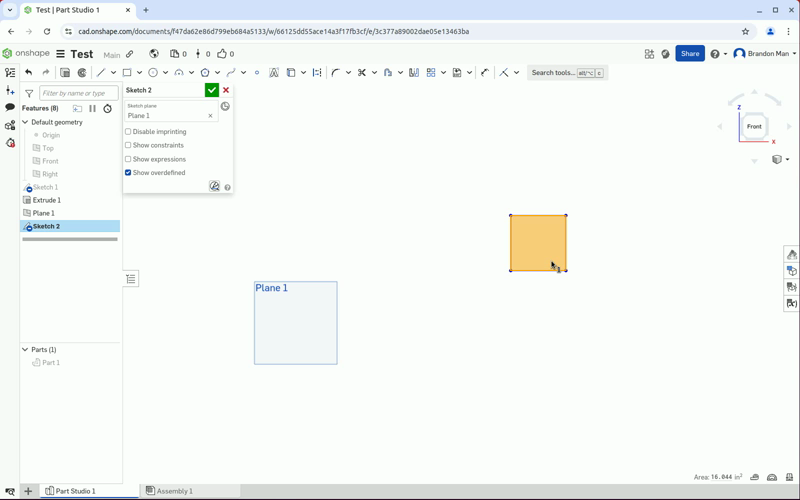
scroll(-6)
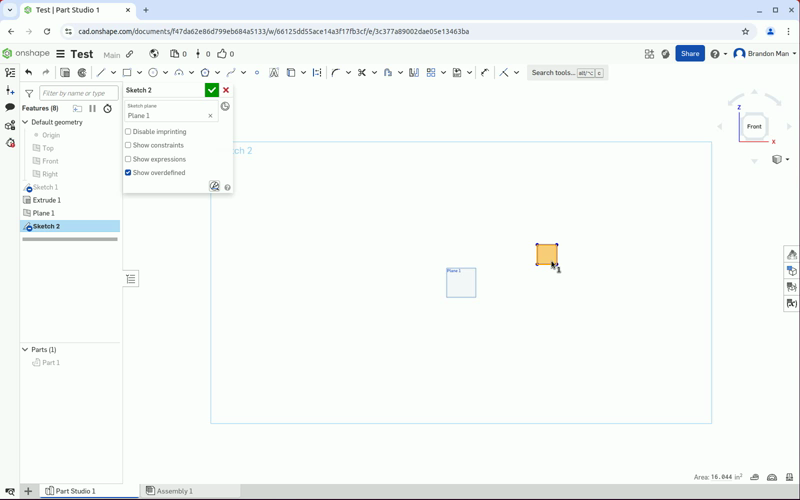
mouse_move(73, 352)
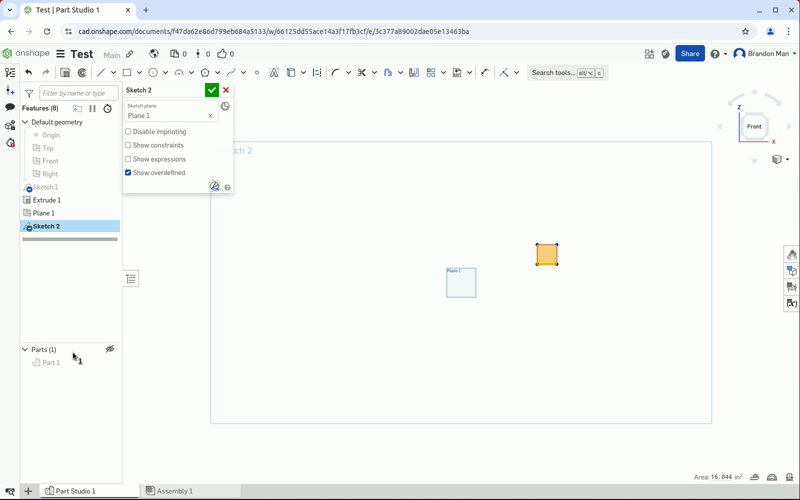
key(shift+y)
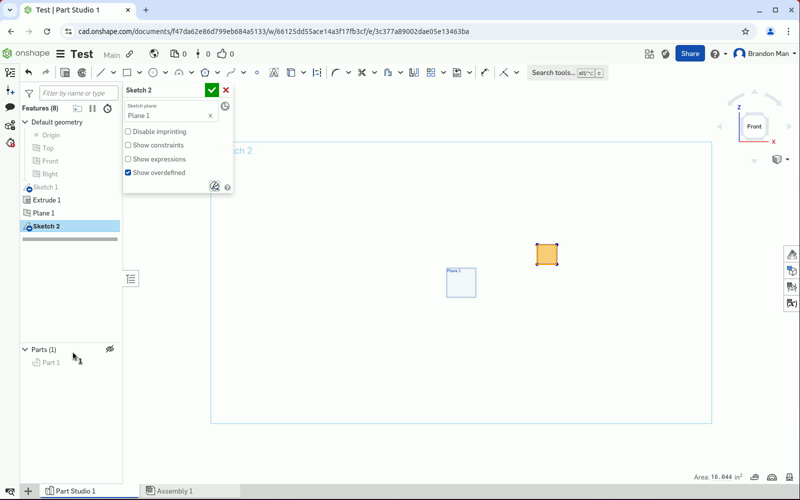
key(shift+e)
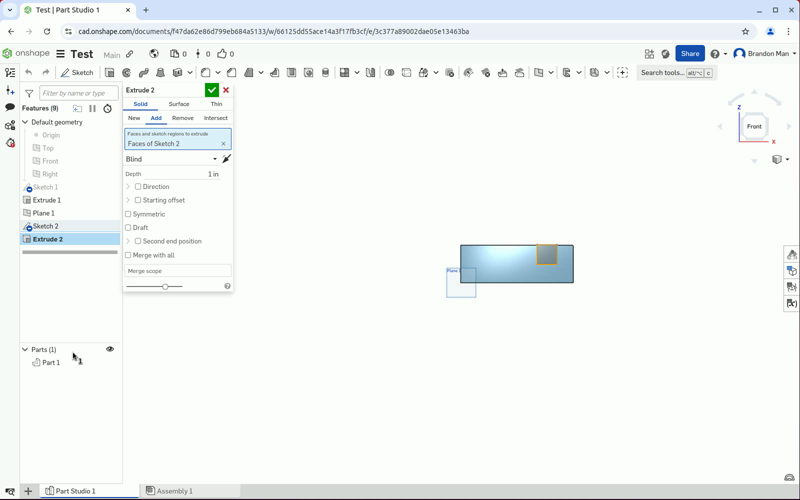
mouse_move(143, 106)
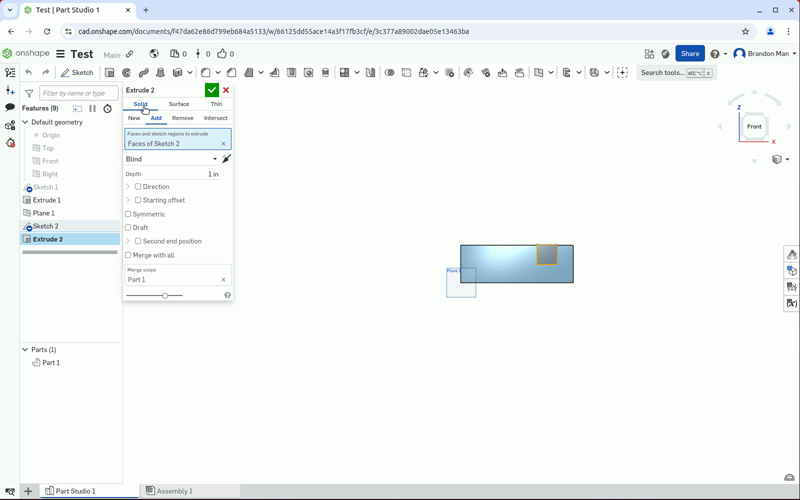
click(143, 106)
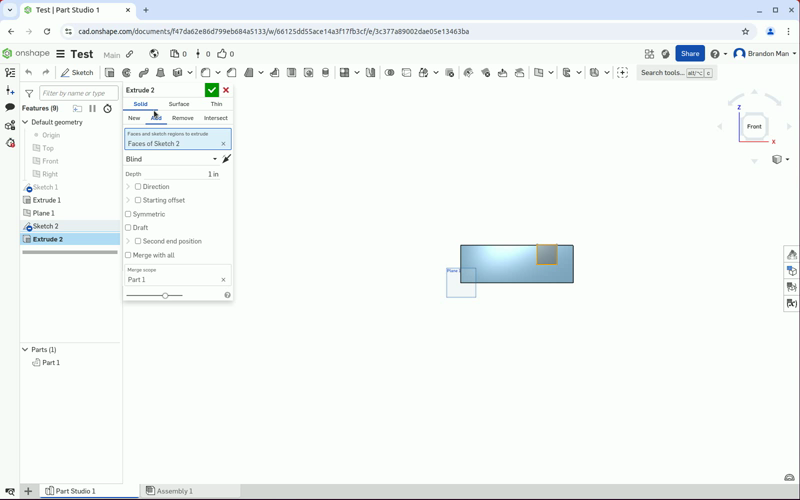
mouse_move(186, 120)
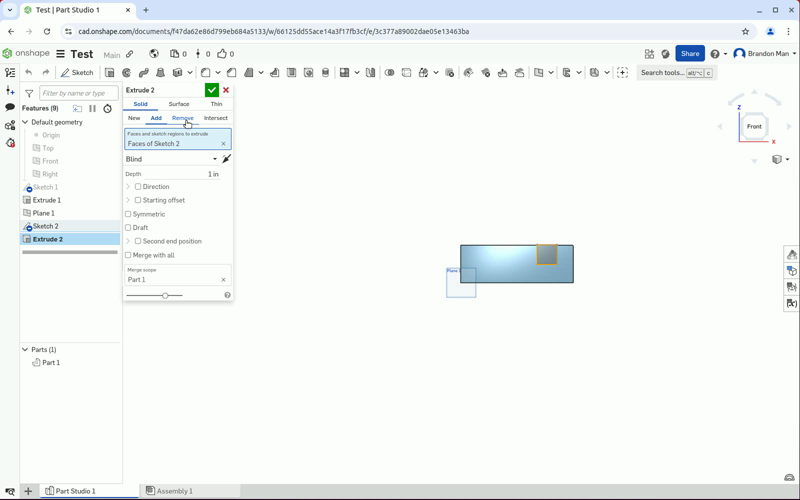
click(186, 120)
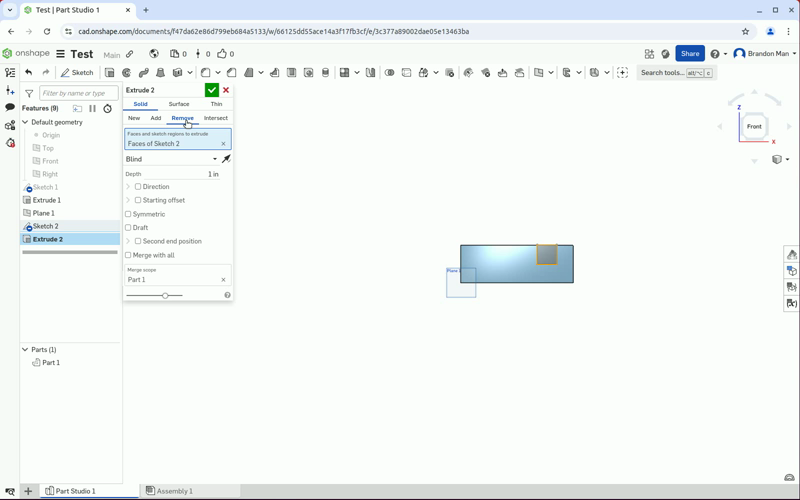
key(tab, 4)
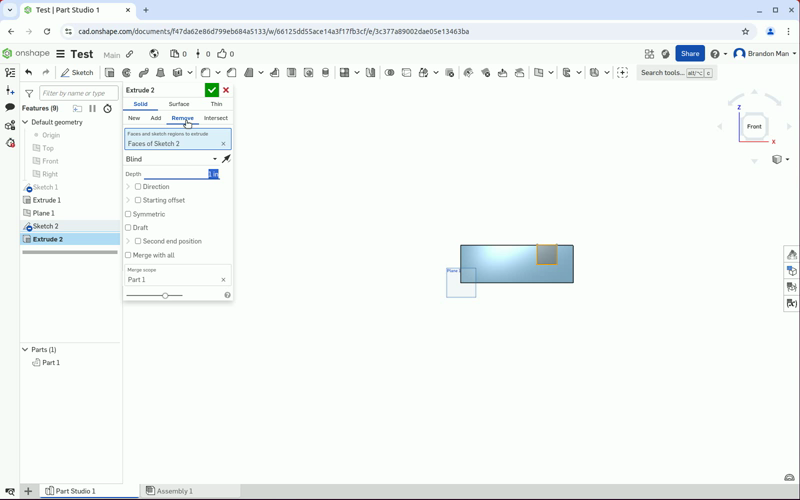
text(11.554)
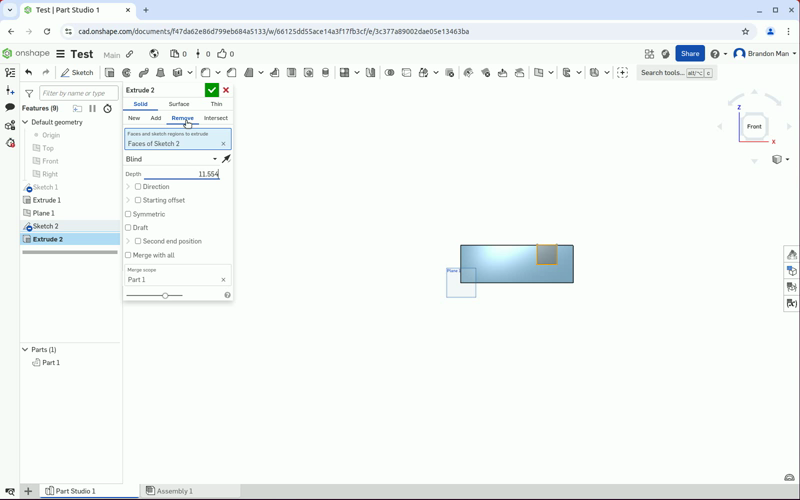
key(tab, 6)
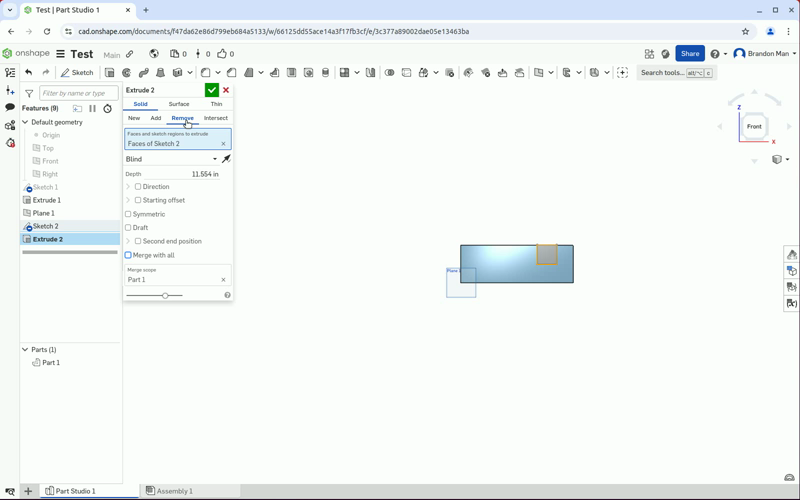
key(space)
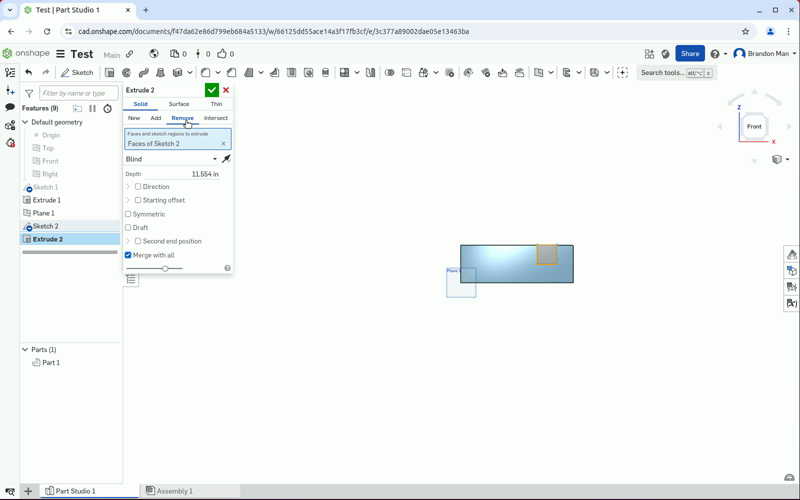
key(enter)
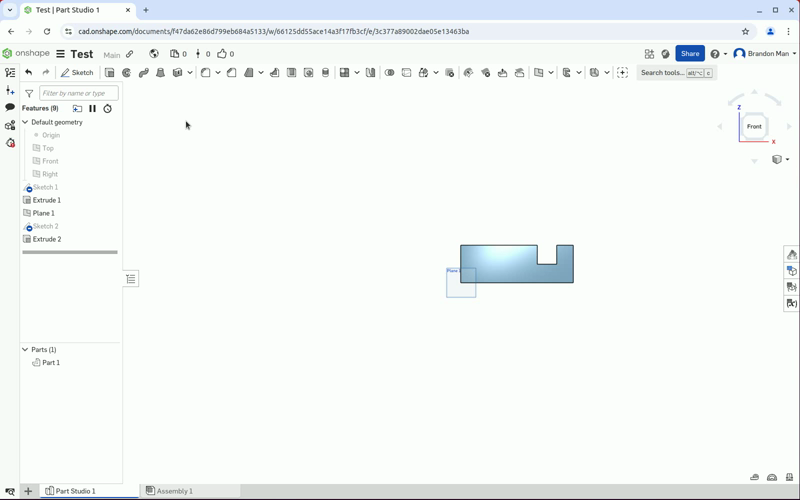
key(shift+h)
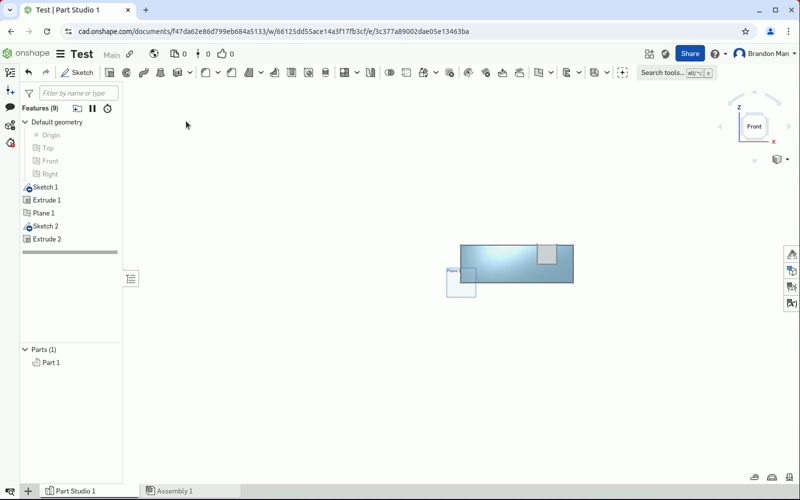
key(shift+h)
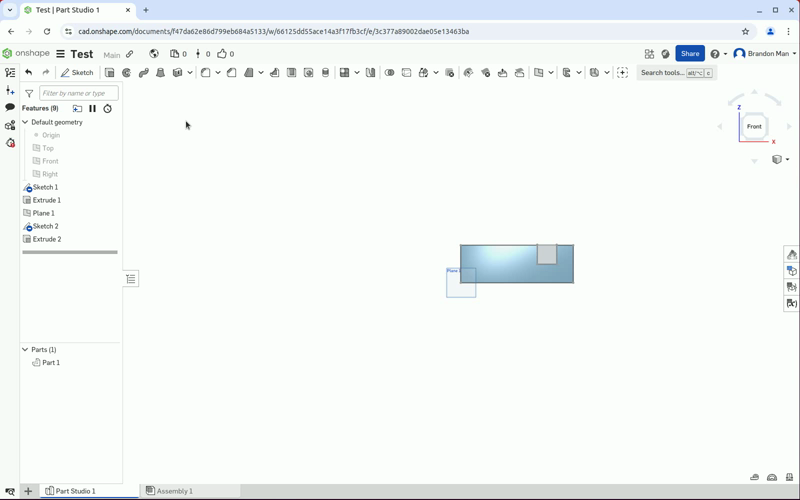
key(shift+7)
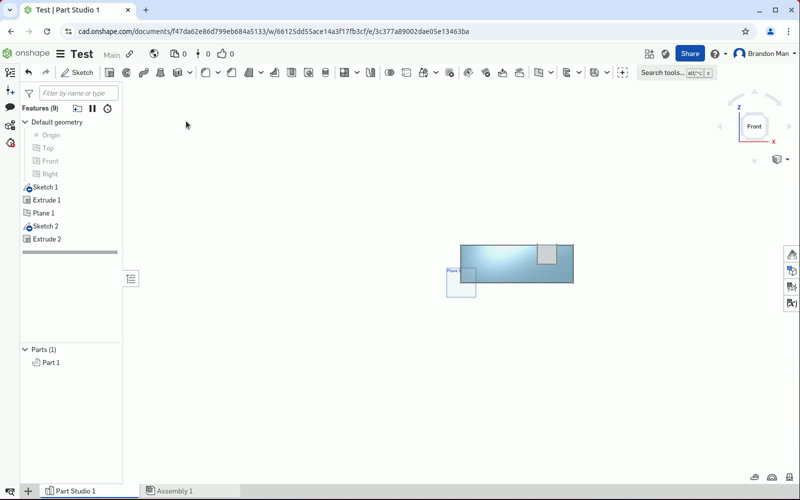
key(left, 2)
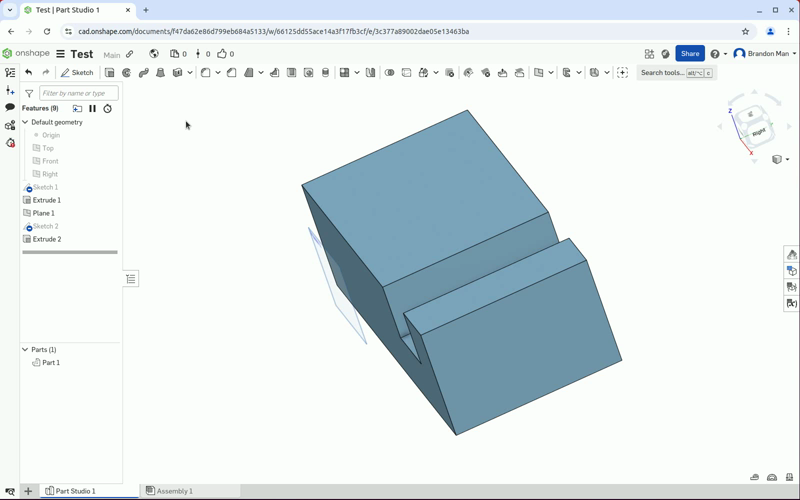
key(down, 2)
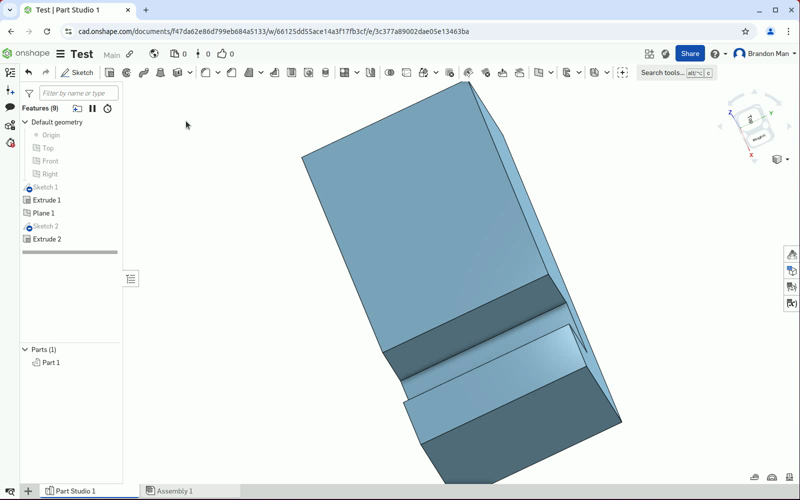
key(up, 2)
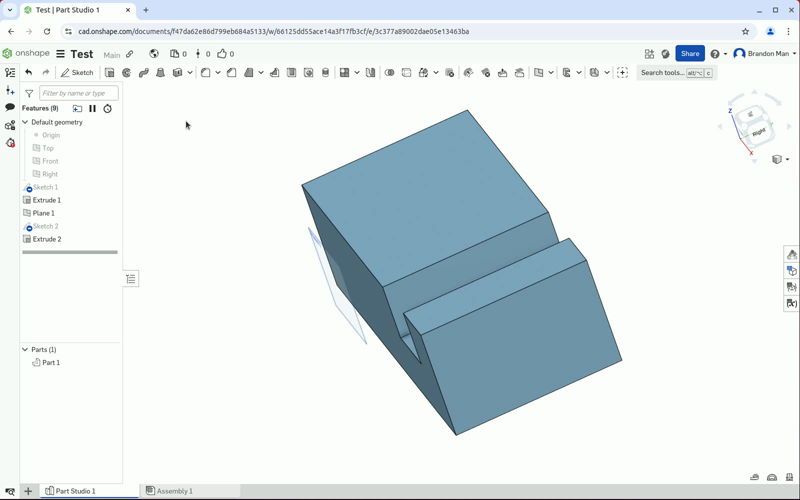
key(right, 2)
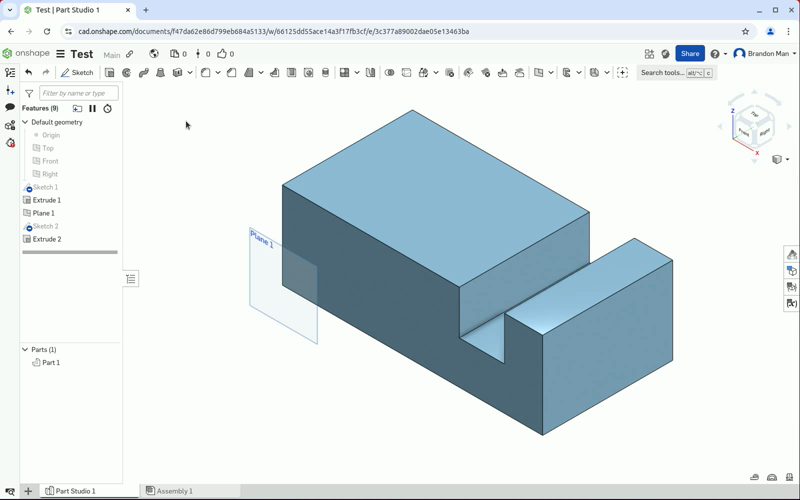
mouse_move(73, 189)
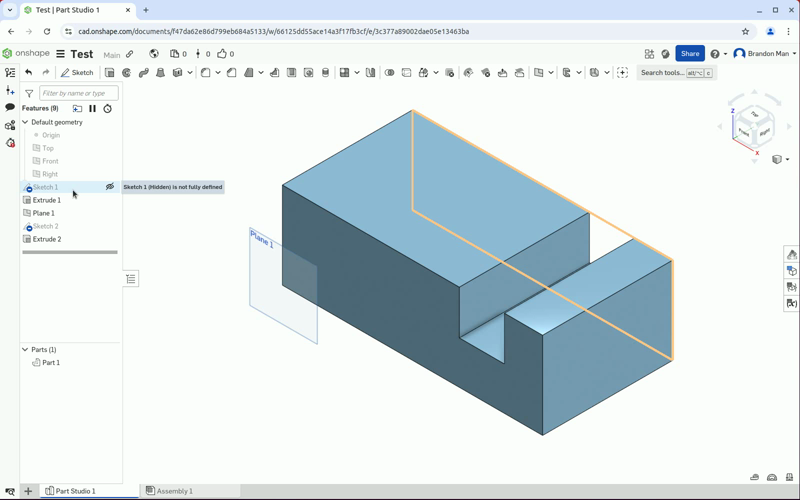
click(73, 189)